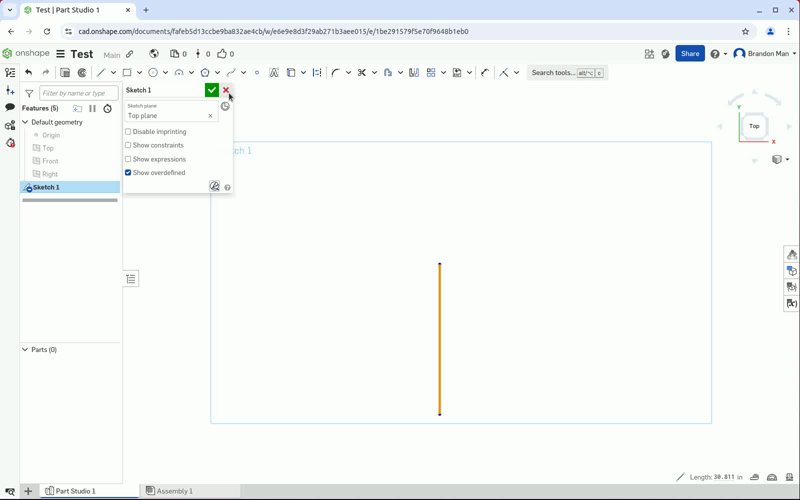
key(shift+h)
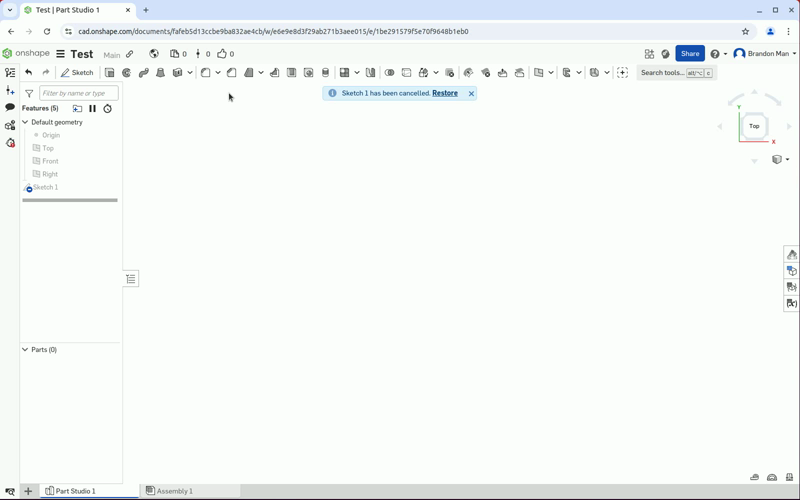
mouse_move(73, 352)
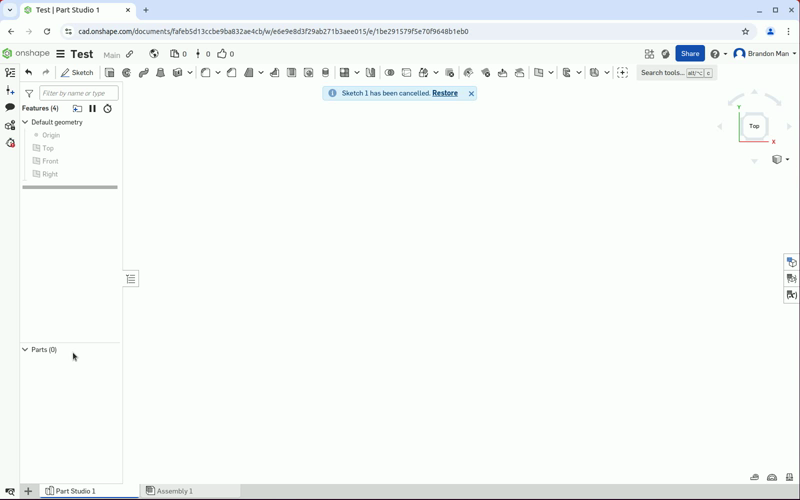
key(y)
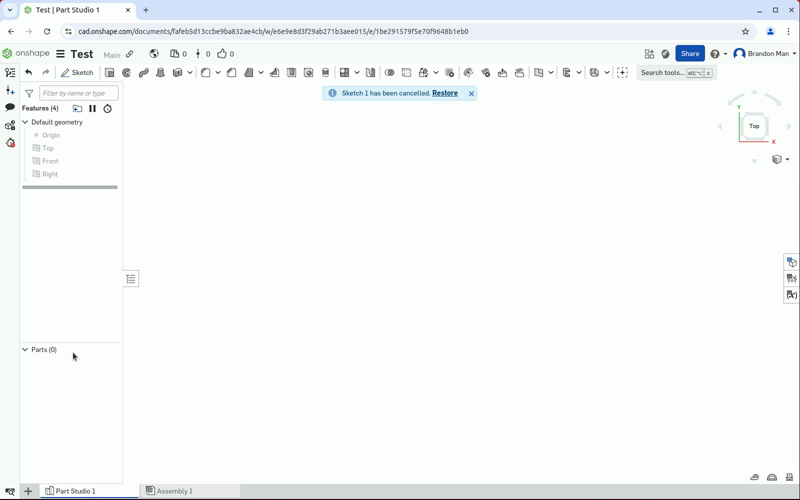
key(shift+p)
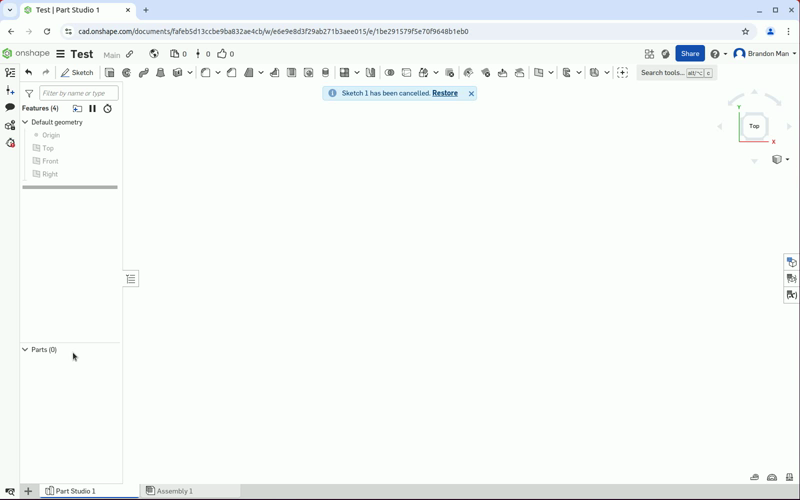
key(space)
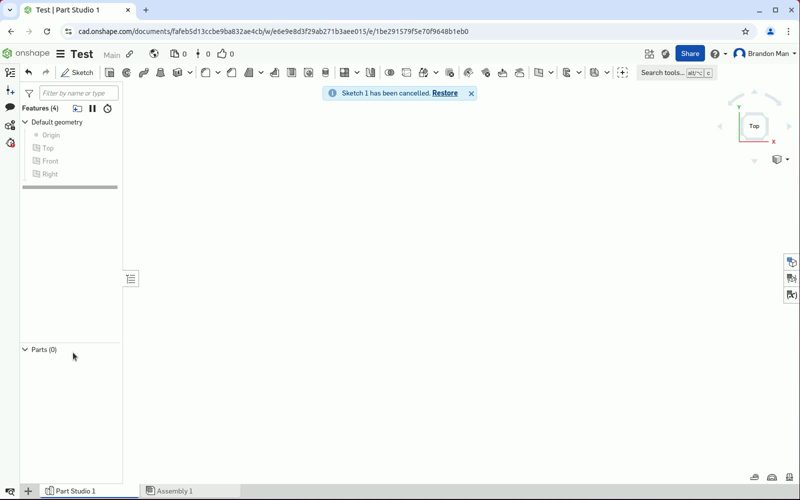
key_down(shift)
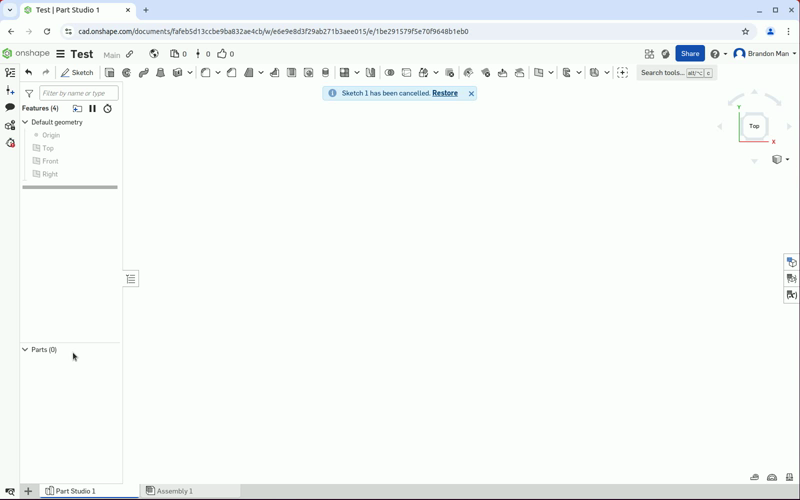
key(up)
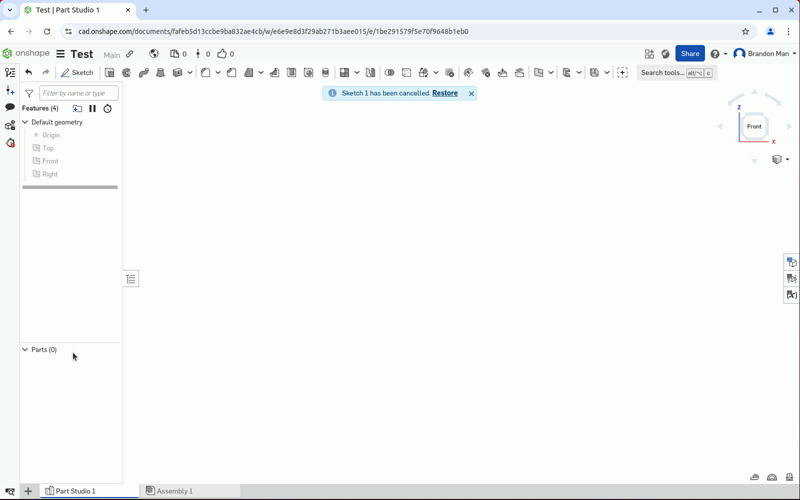
key_up(shift)
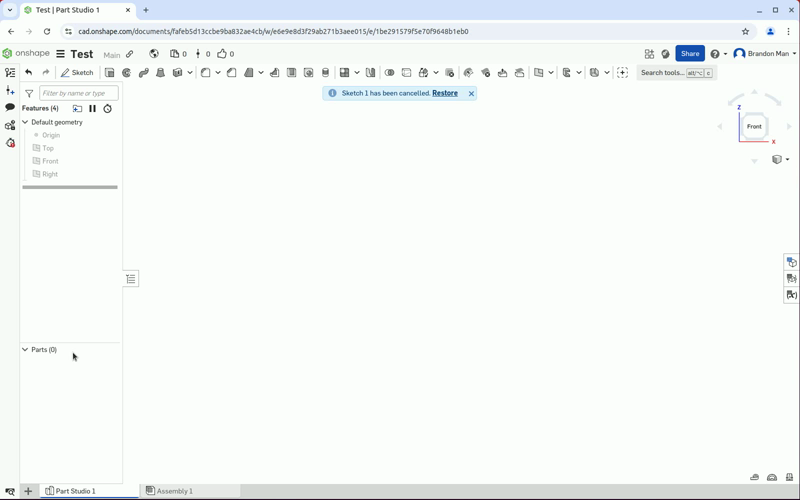
mouse_move(73, 352)
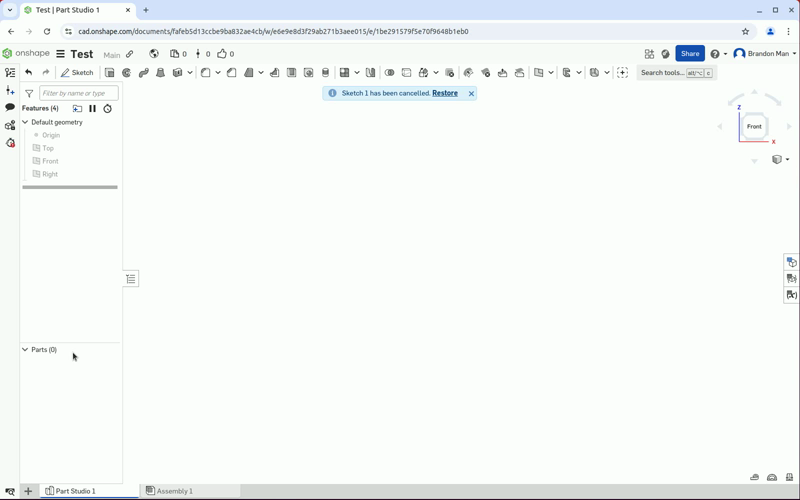
key(shift+y)
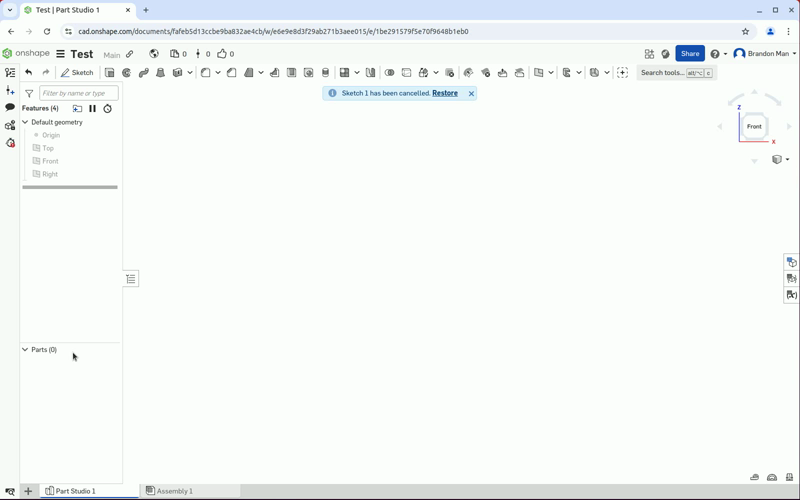
key(shift+s)
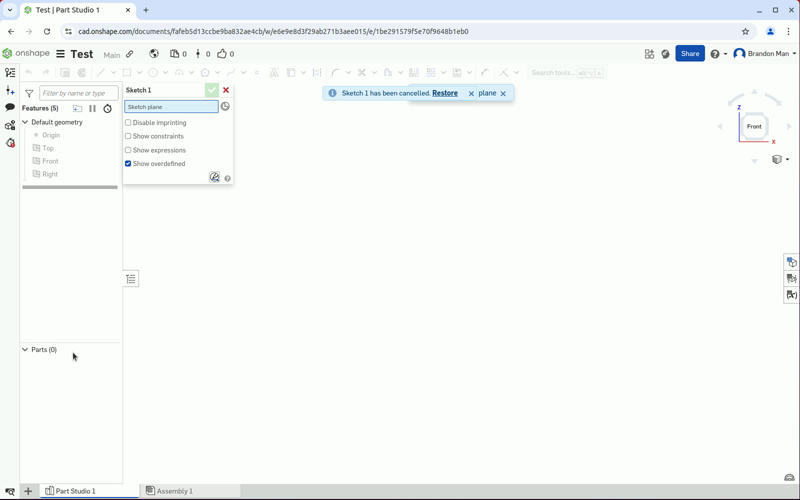
mouse_move(73, 163)
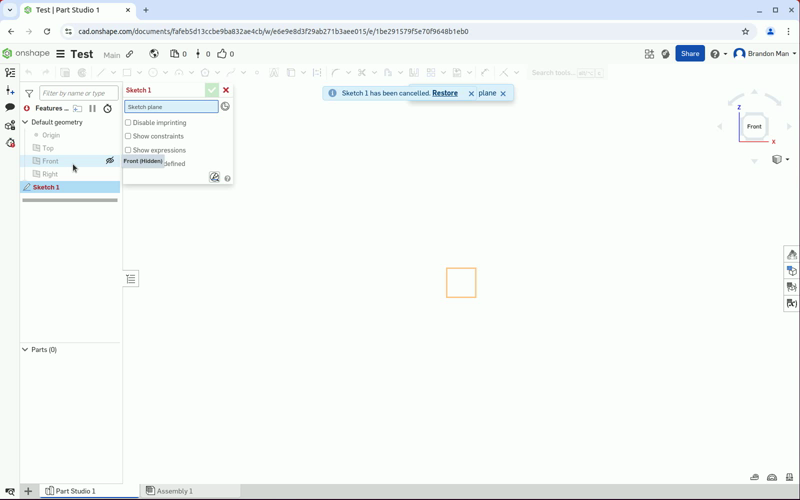
click(73, 163)
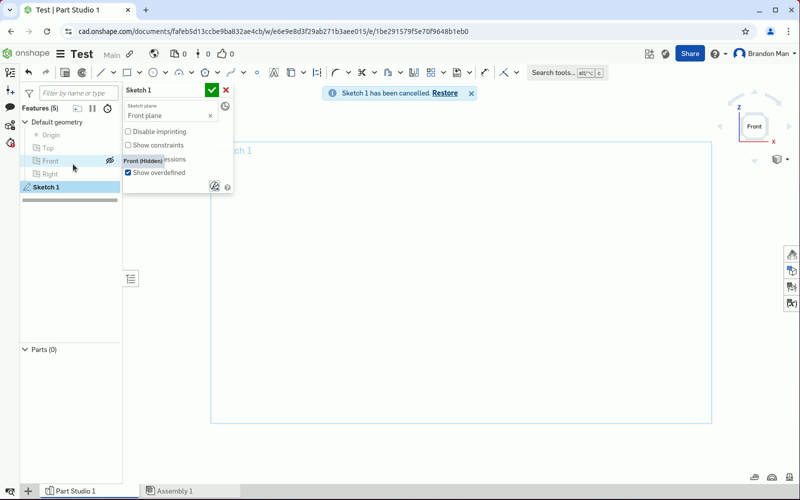
mouse_move(73, 352)
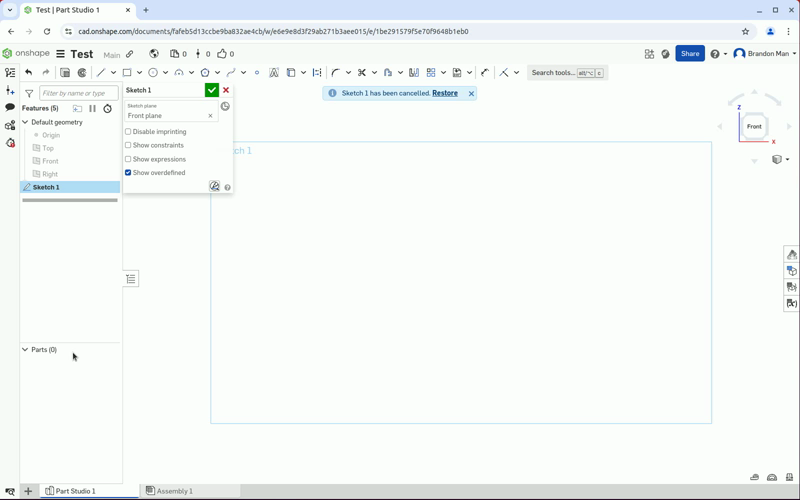
key(y)
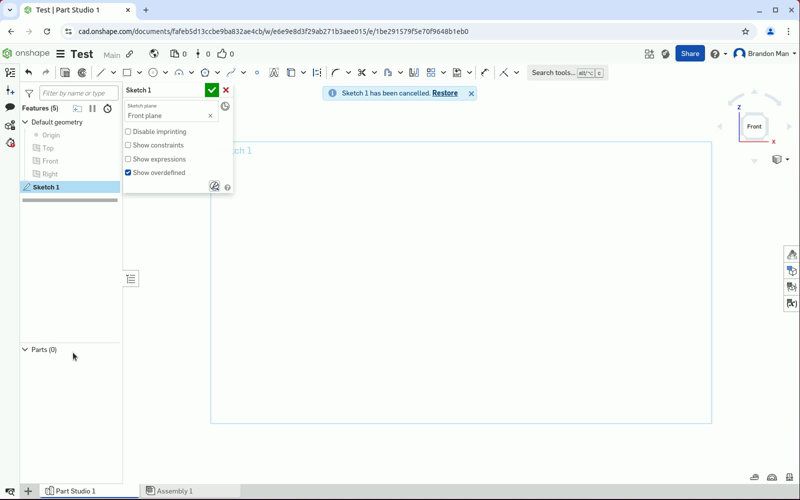
key(c)
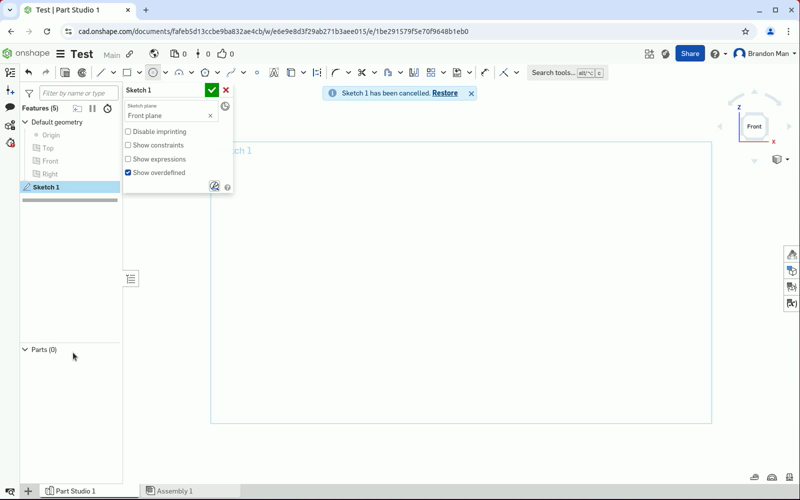
key_down(shift)
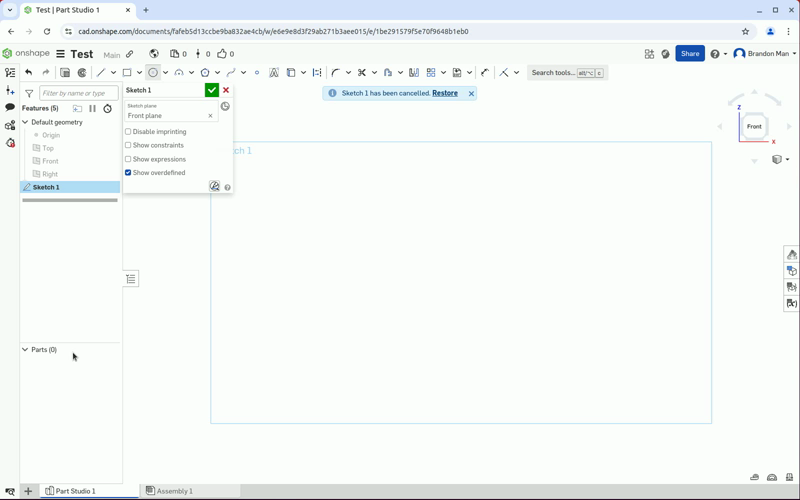
mouse_move(461, 282)
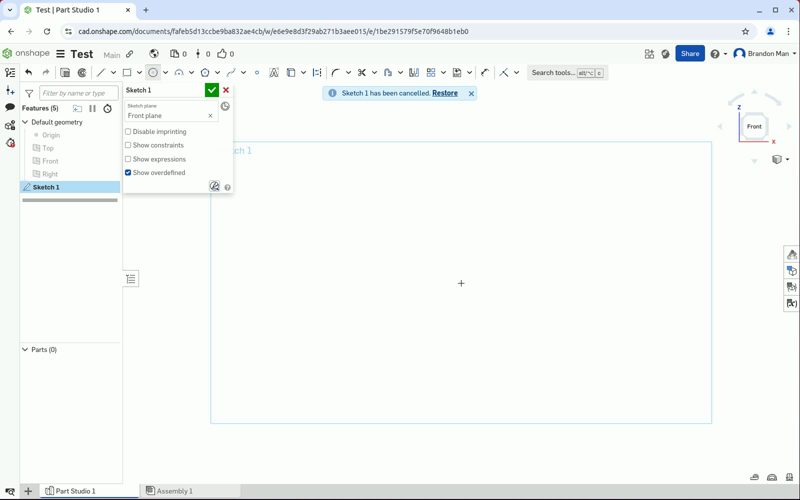
click(461, 282)
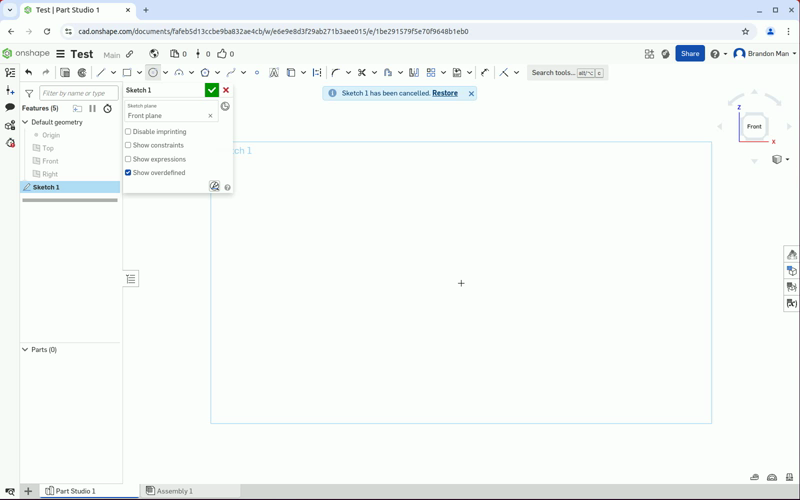
key_up(shift)
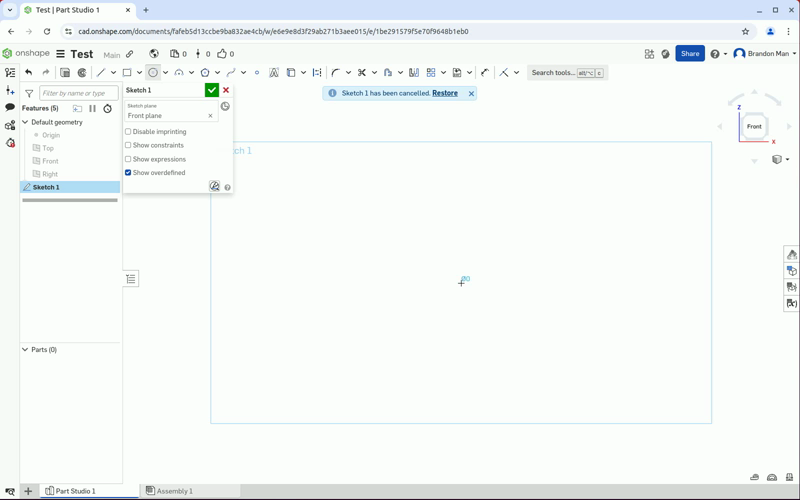
mouse_move(574, 282)
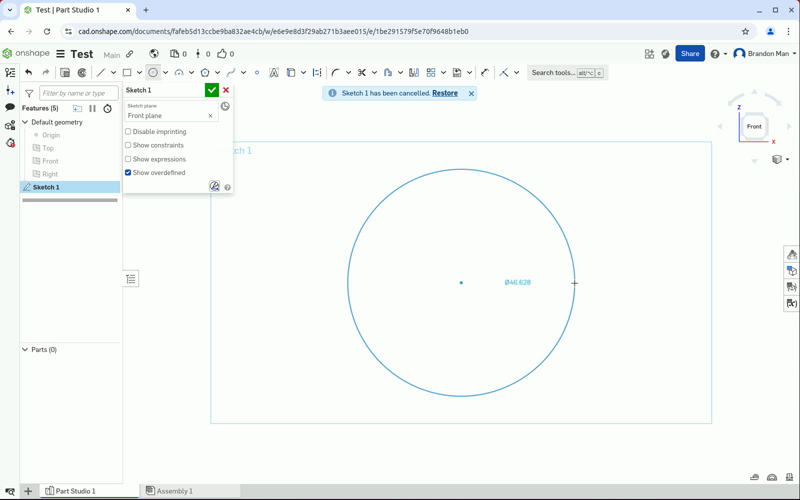
click(574, 282)
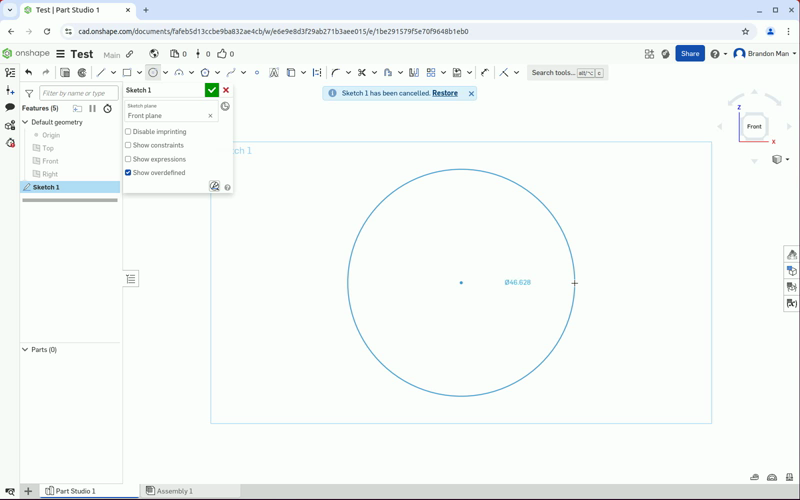
key(esc)
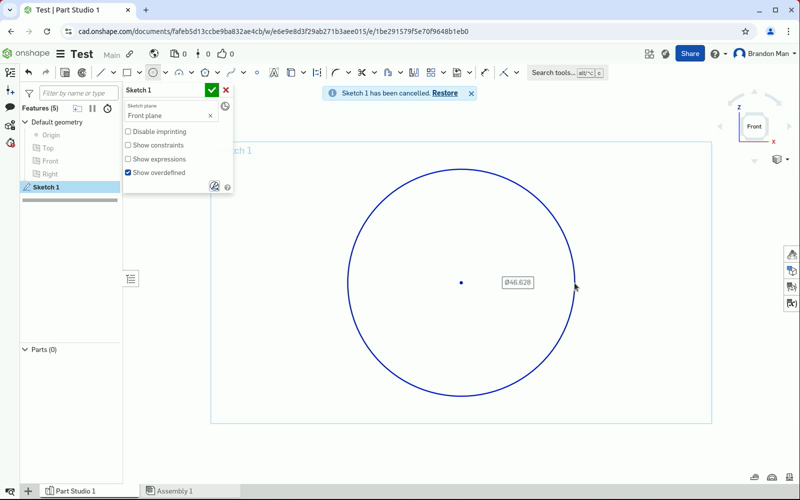
key(c)
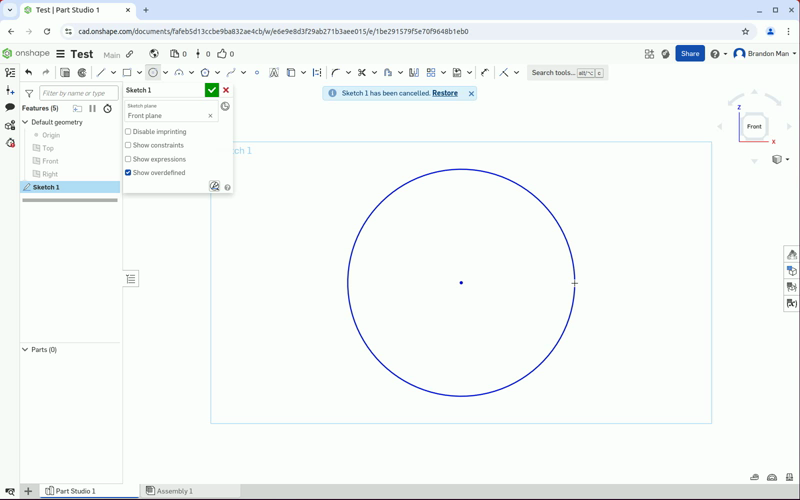
key_down(shift)
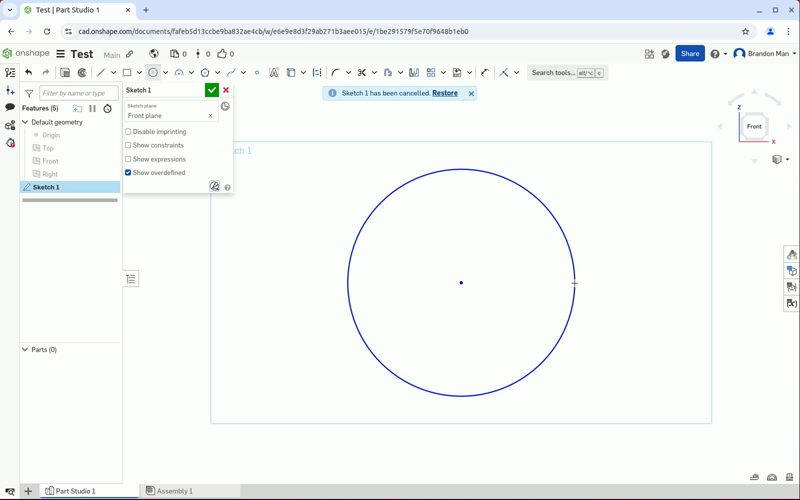
mouse_move(461, 282)
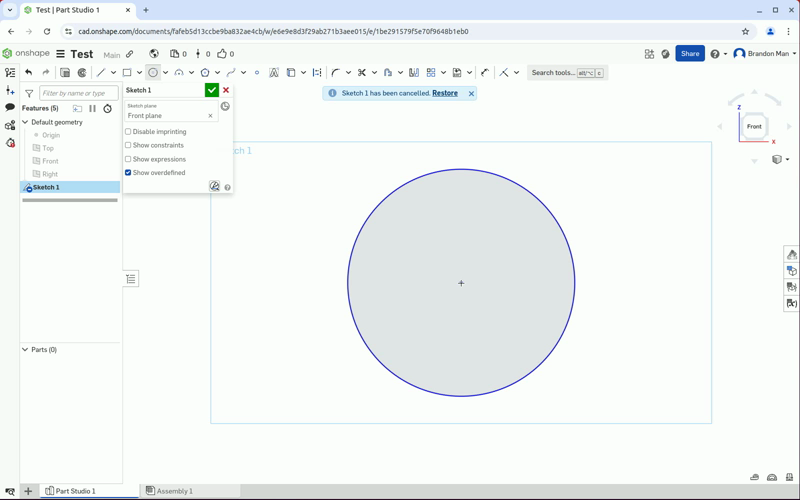
click(461, 282)
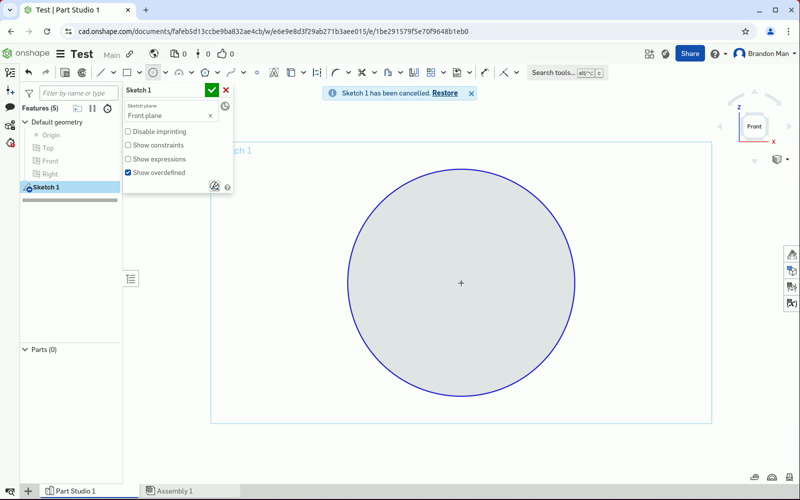
key_up(shift)
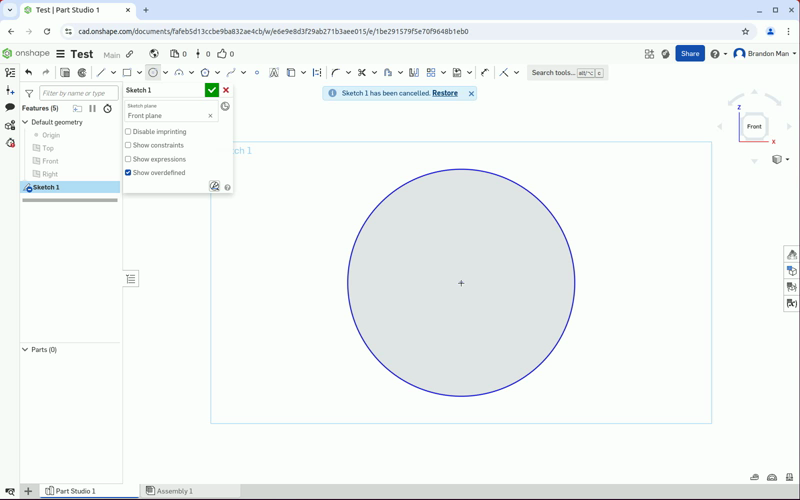
mouse_move(546, 282)
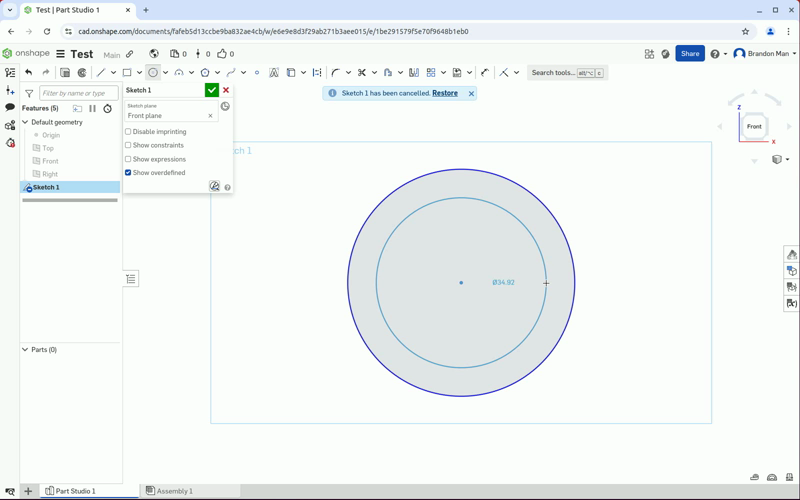
click(546, 282)
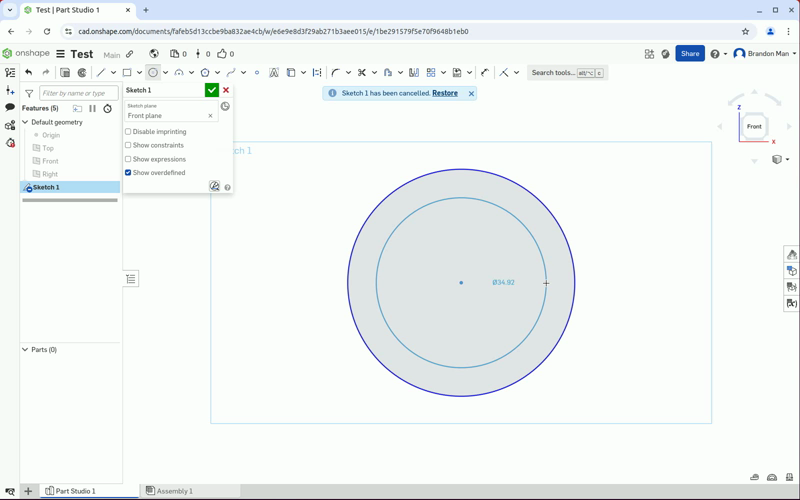
key(esc)
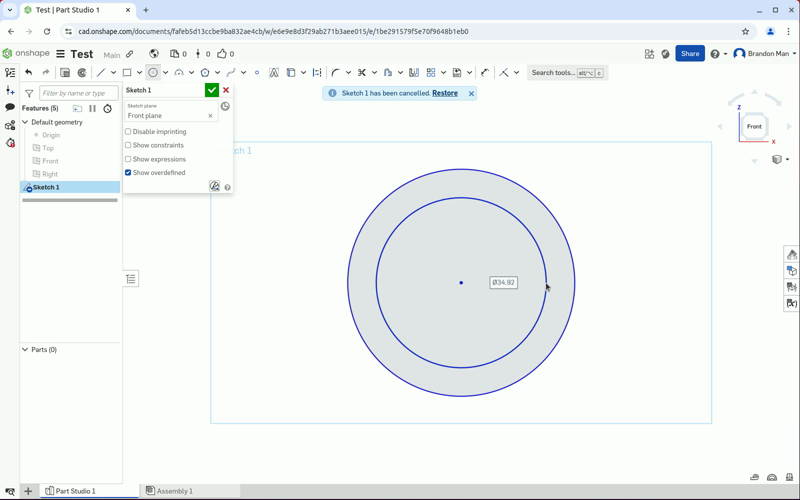
mouse_move(482, 377)
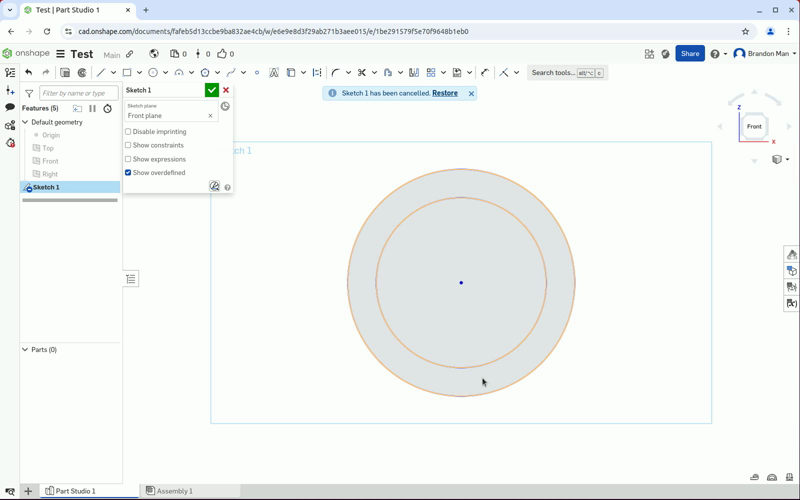
click(482, 377)
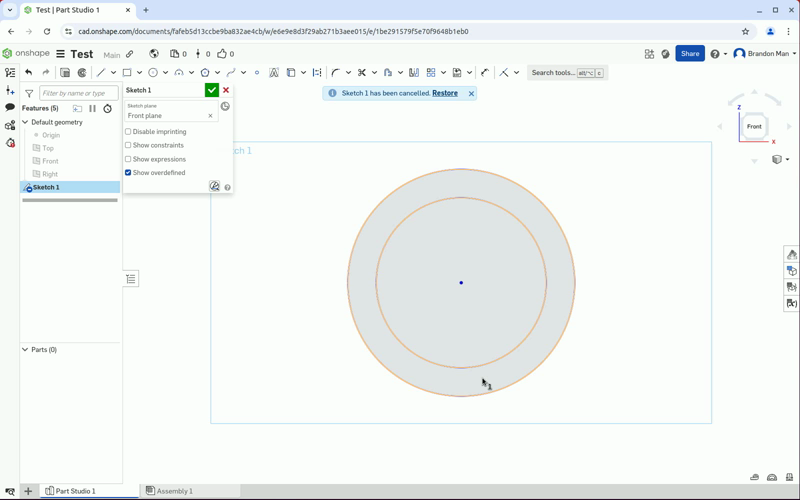
mouse_move(73, 352)
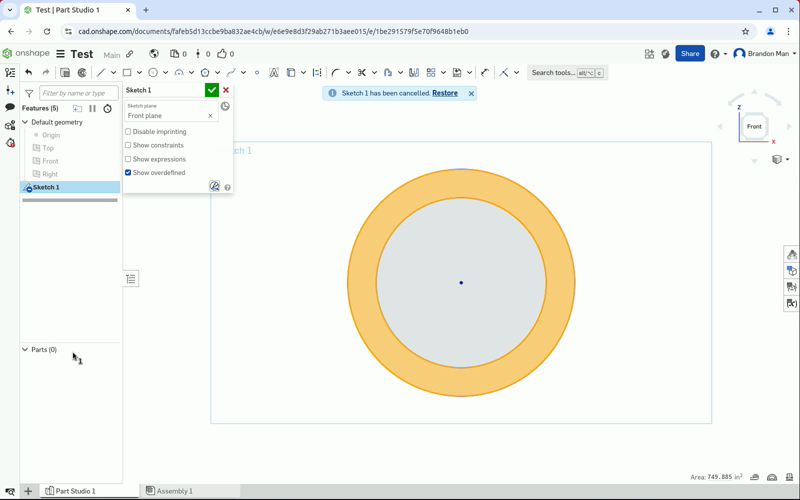
key(shift+y)
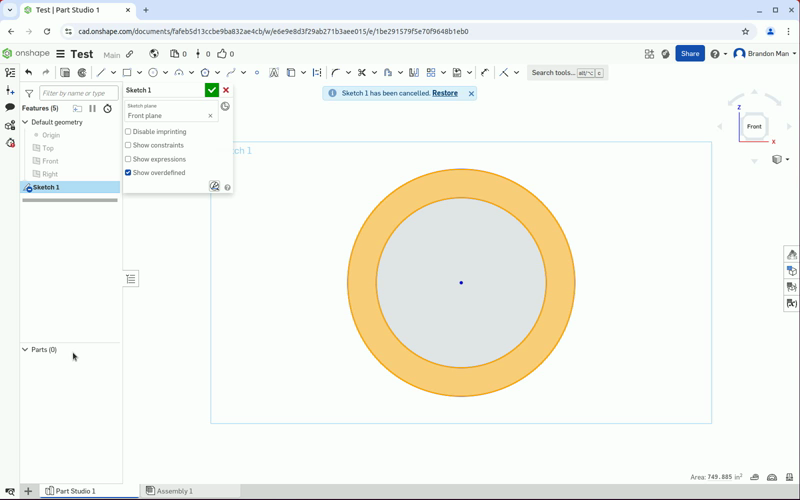
key(shift+e)
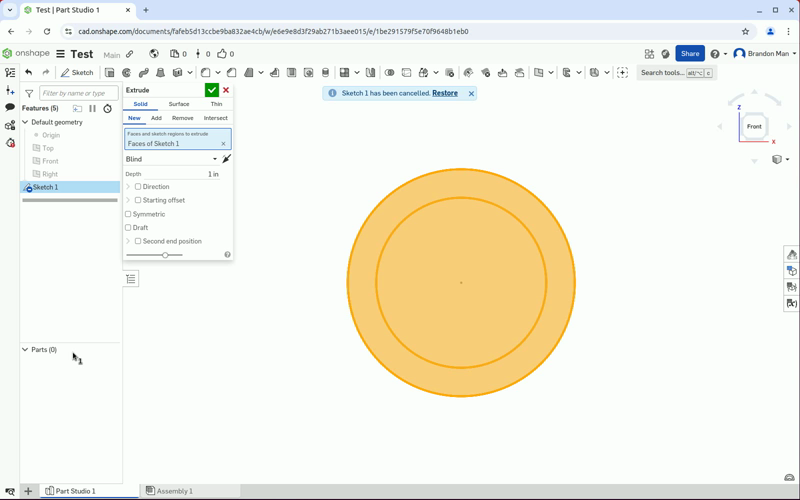
mouse_move(143, 106)
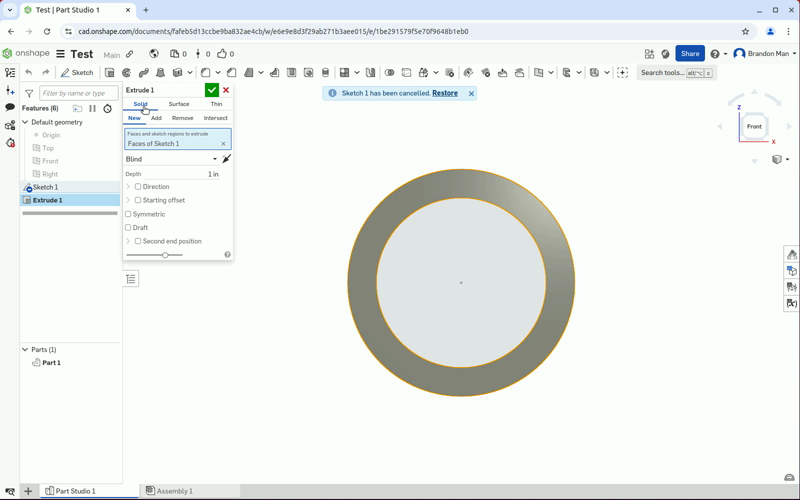
click(143, 106)
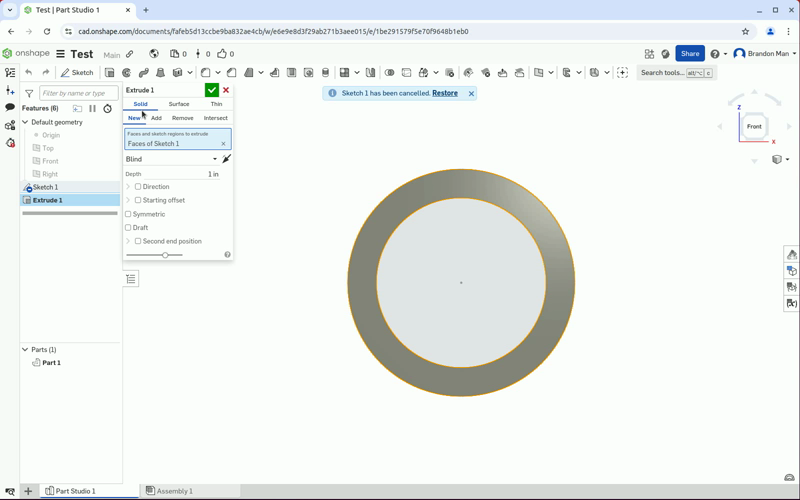
mouse_move(137, 120)
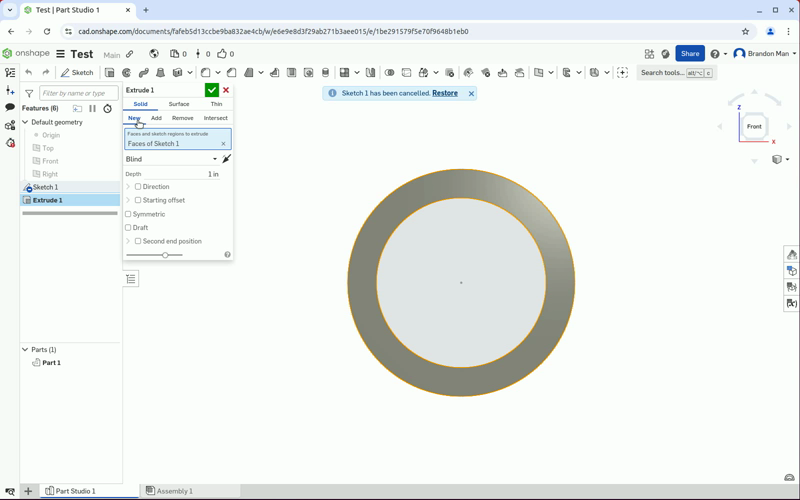
click(137, 120)
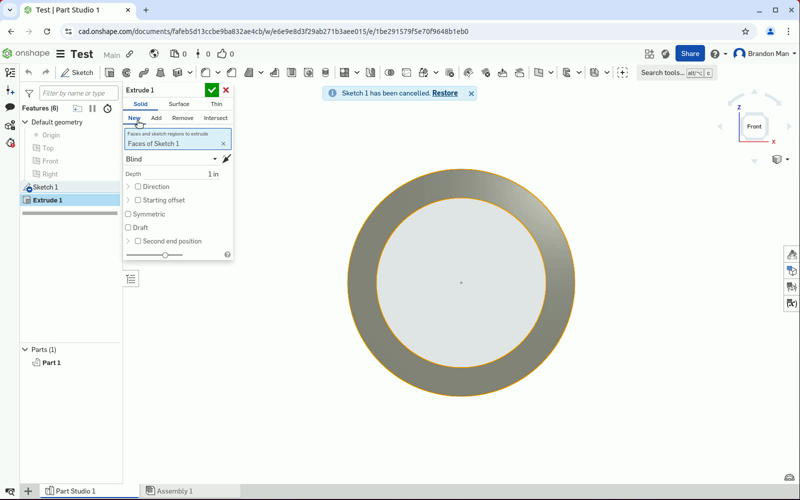
key(tab, 4)
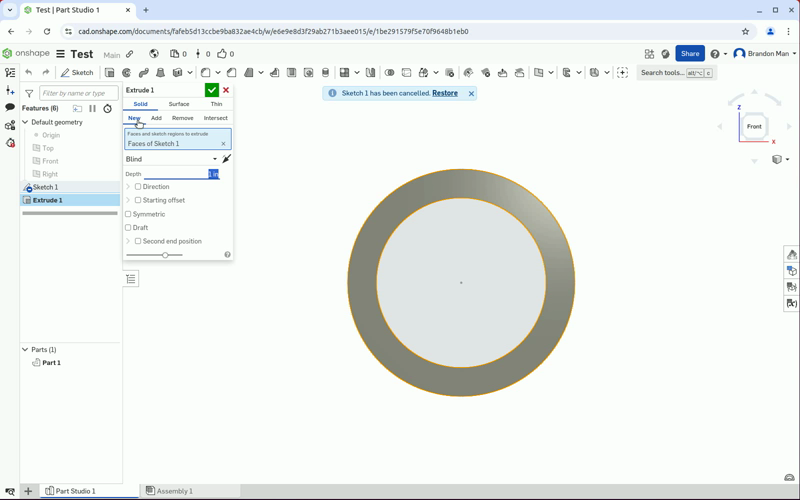
text(23.108)
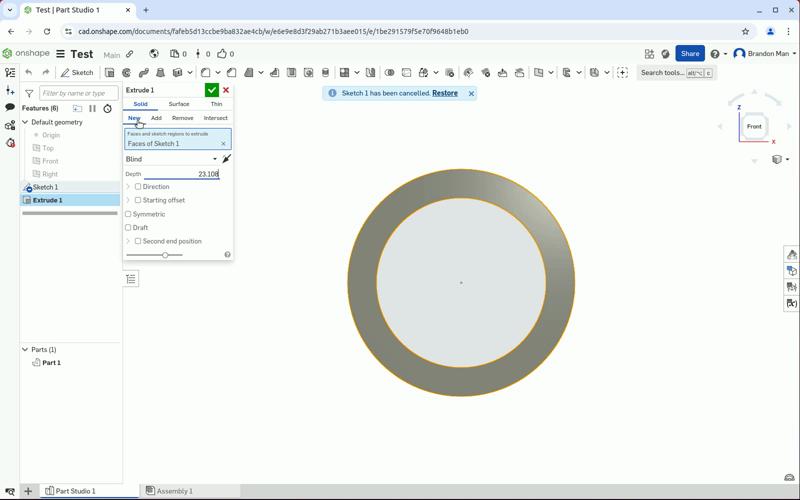
key(enter)
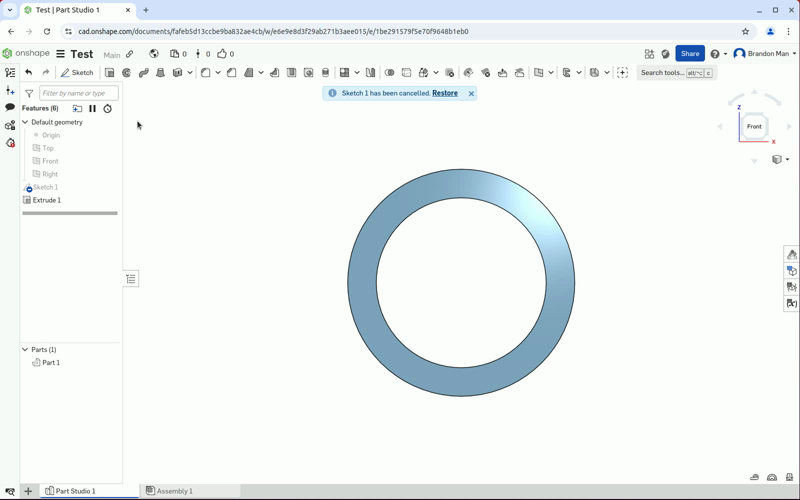
key(shift+h)
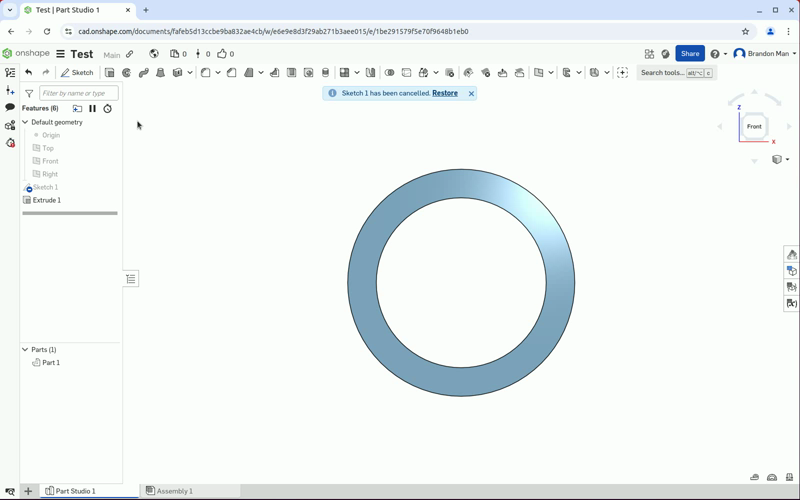
key(shift+h)
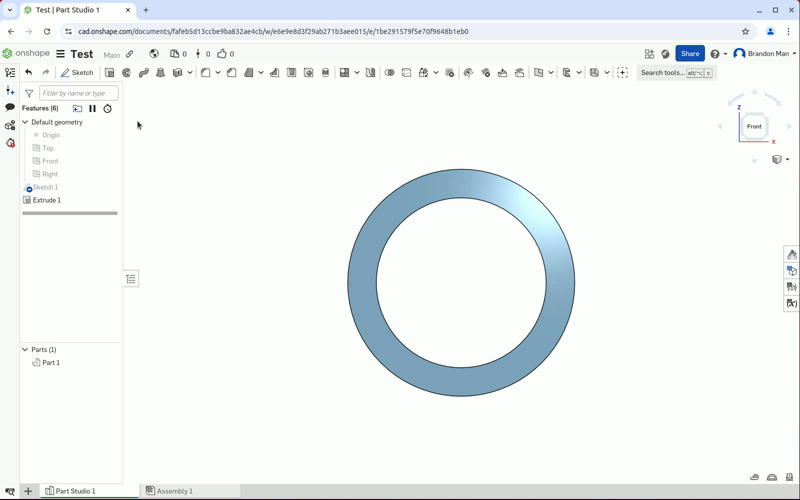
mouse_move(73, 189)
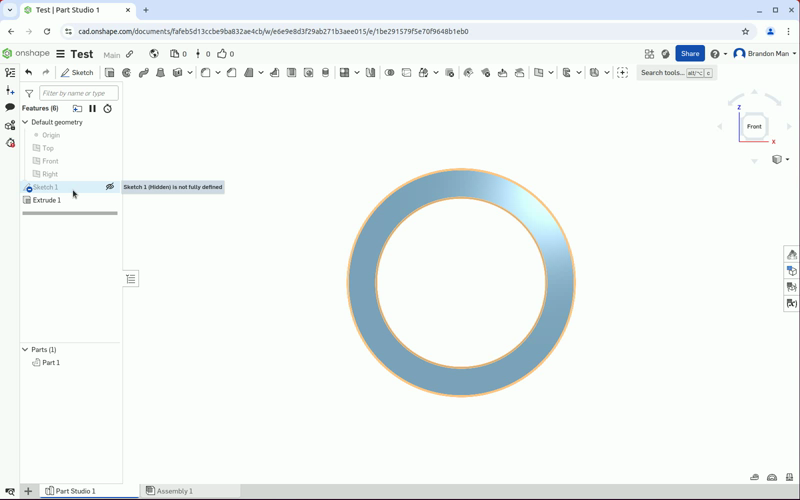
click(73, 189)
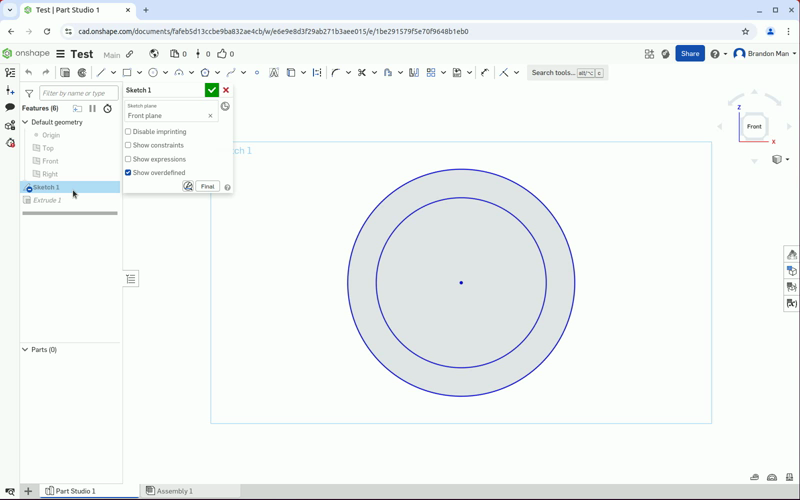
mouse_move(229, 92)
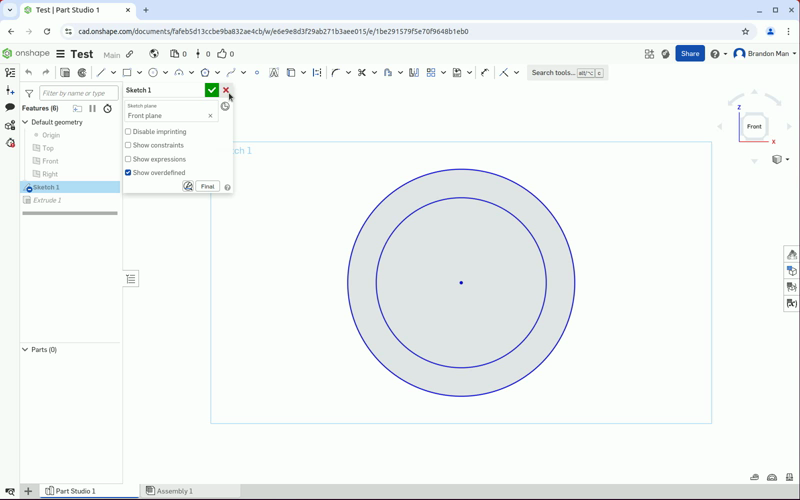
click(229, 92)
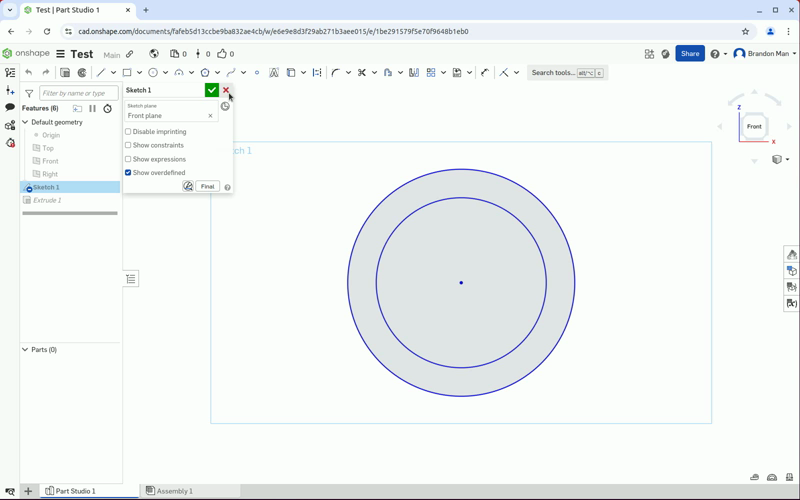
key(shift+s)
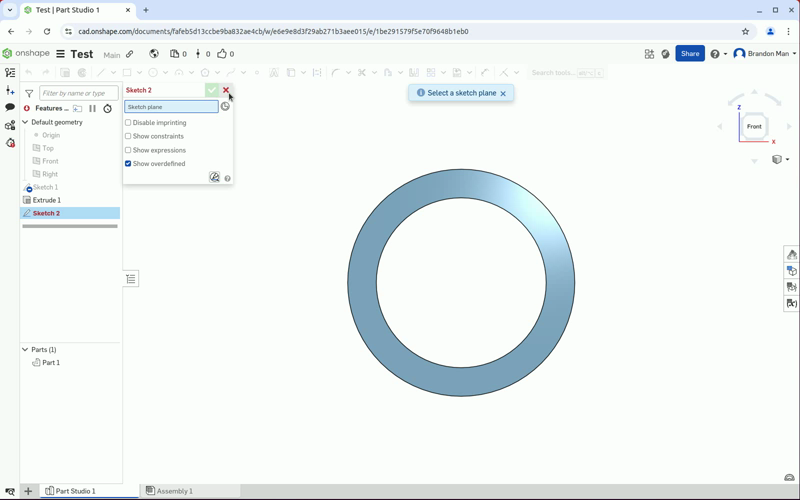
mouse_move(73, 163)
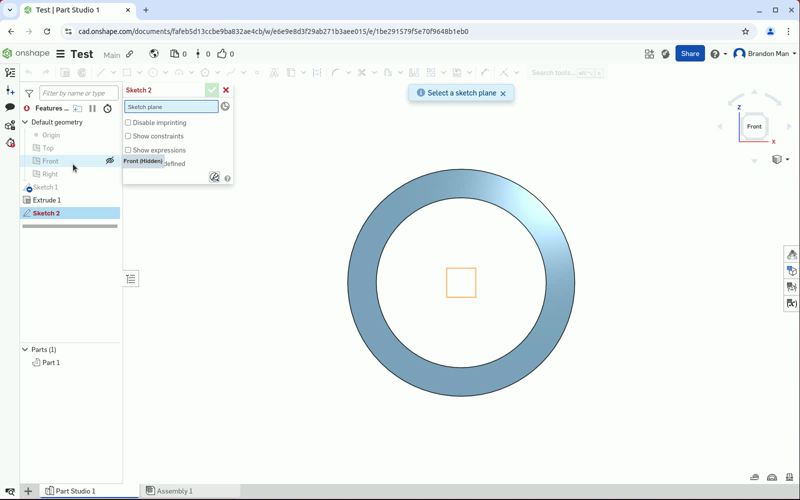
click(73, 163)
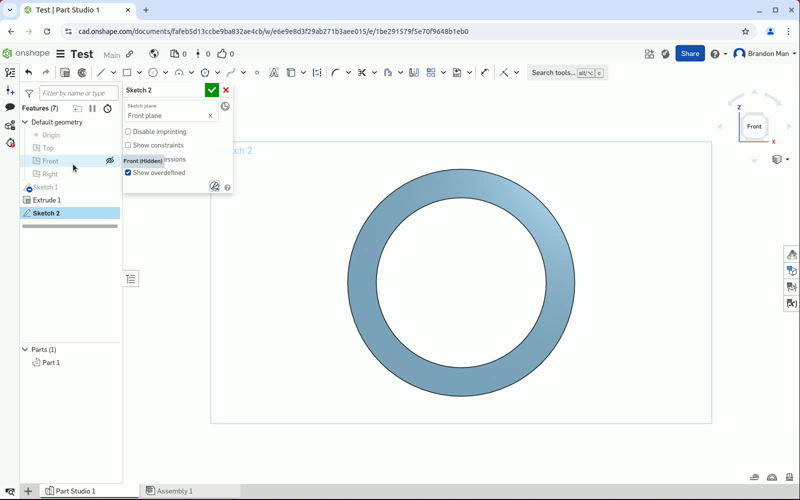
mouse_move(73, 352)
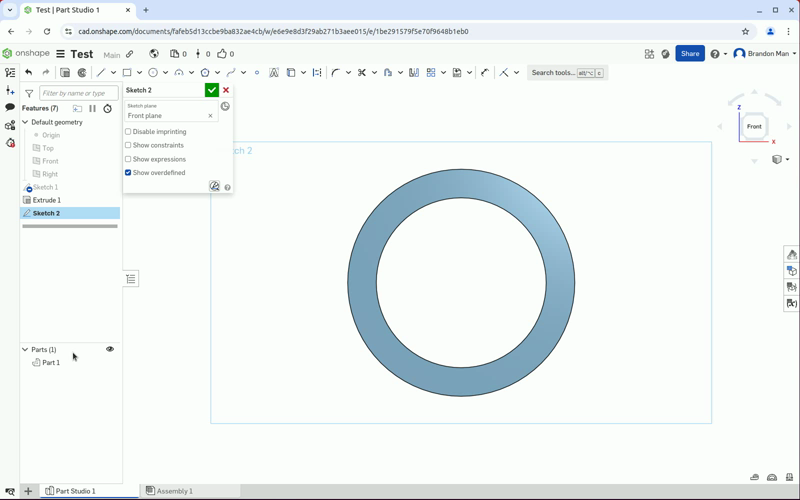
key(y)
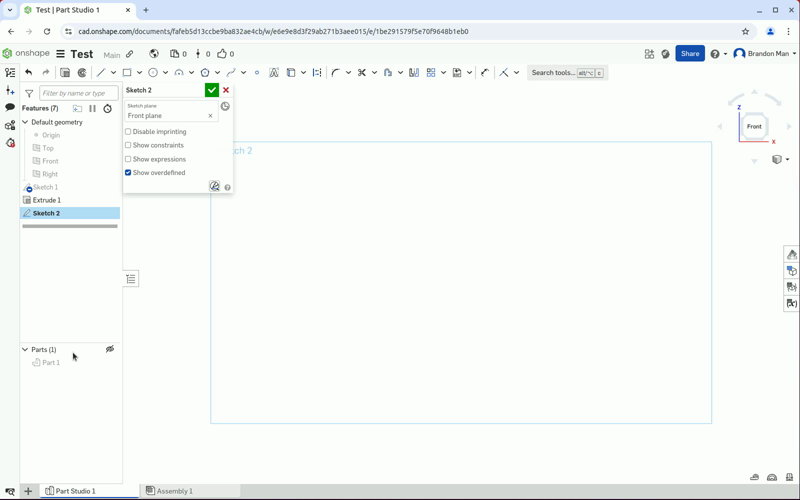
key(c)
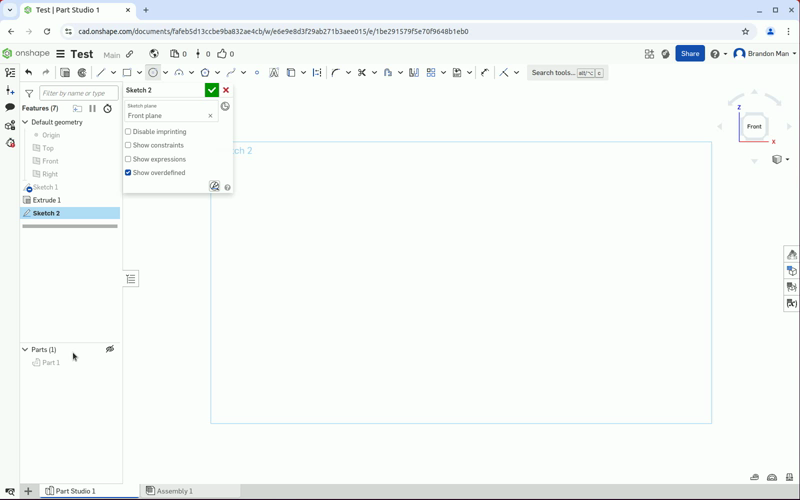
key_down(shift)
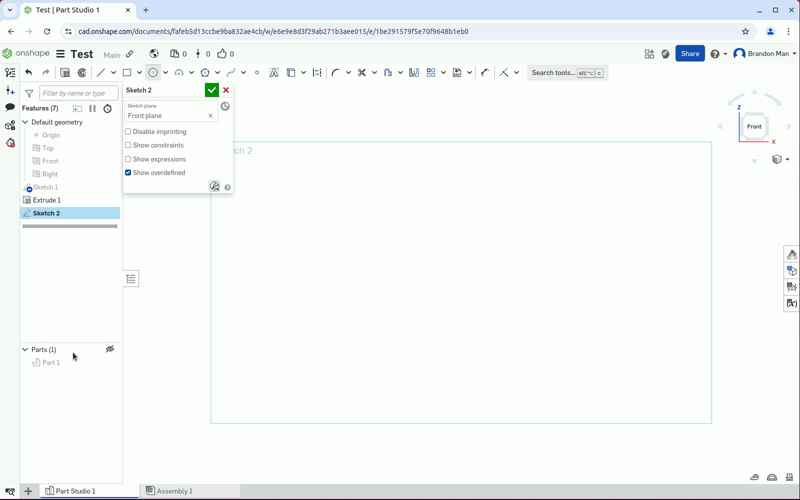
mouse_move(461, 282)
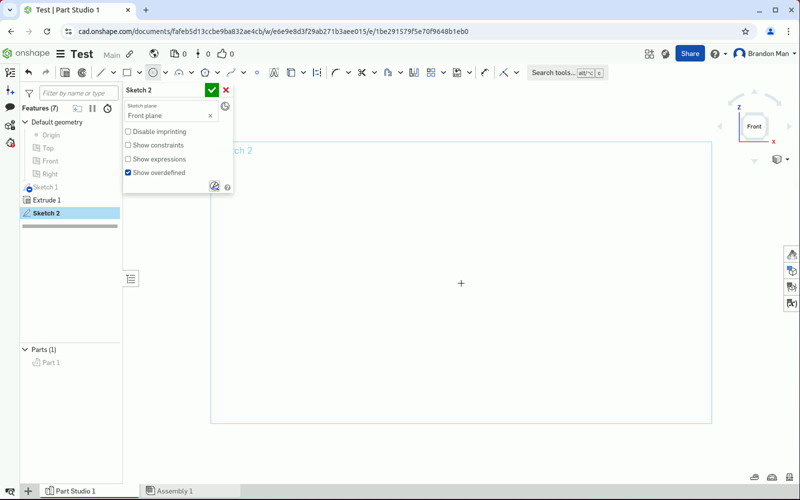
click(461, 282)
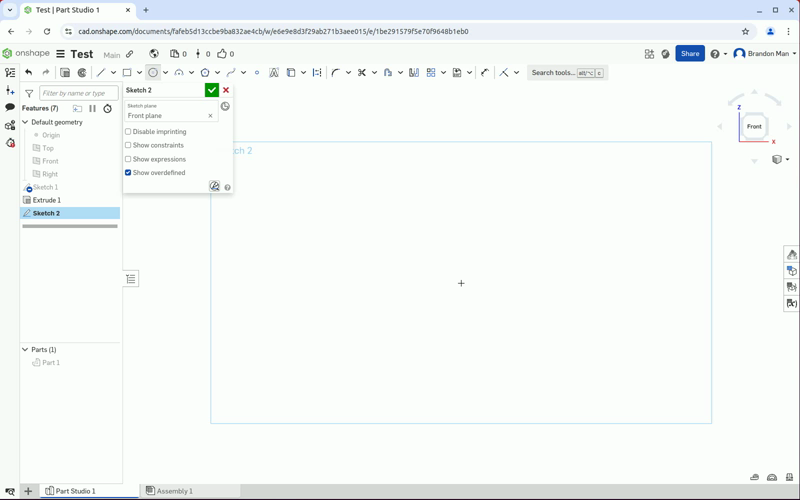
key_up(shift)
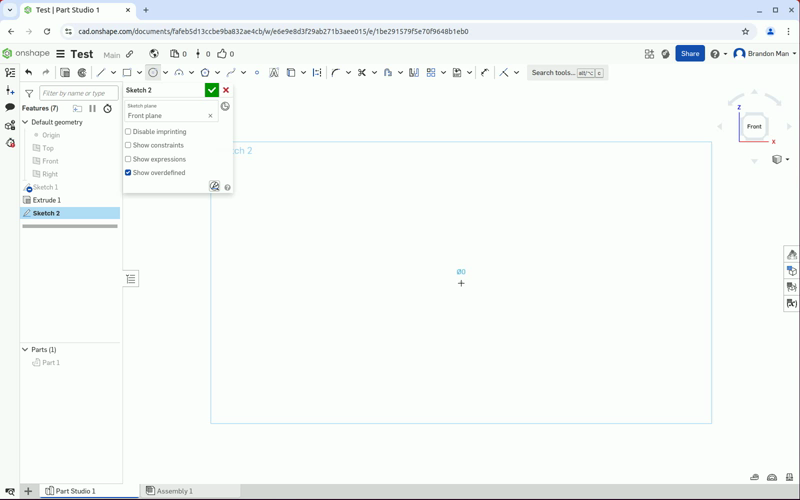
mouse_move(546, 282)
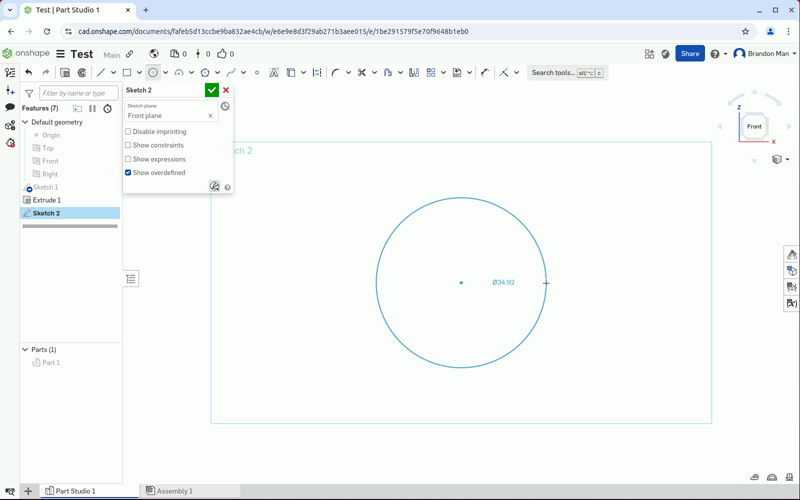
click(546, 282)
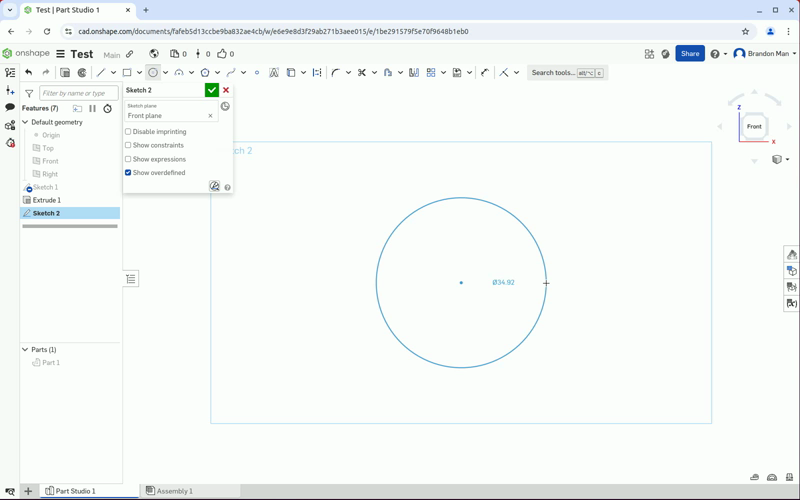
key(esc)
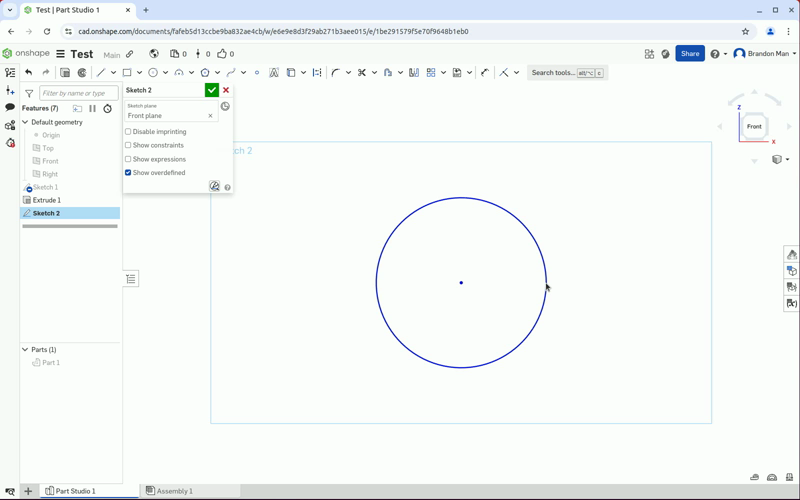
key(c)
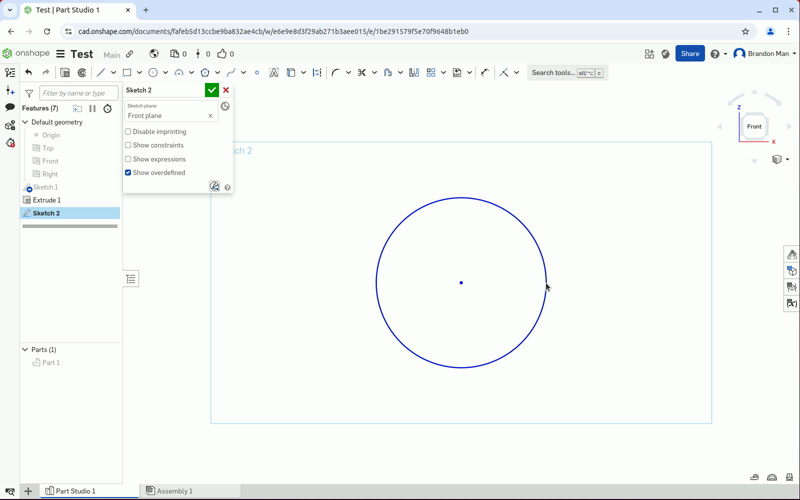
key_down(shift)
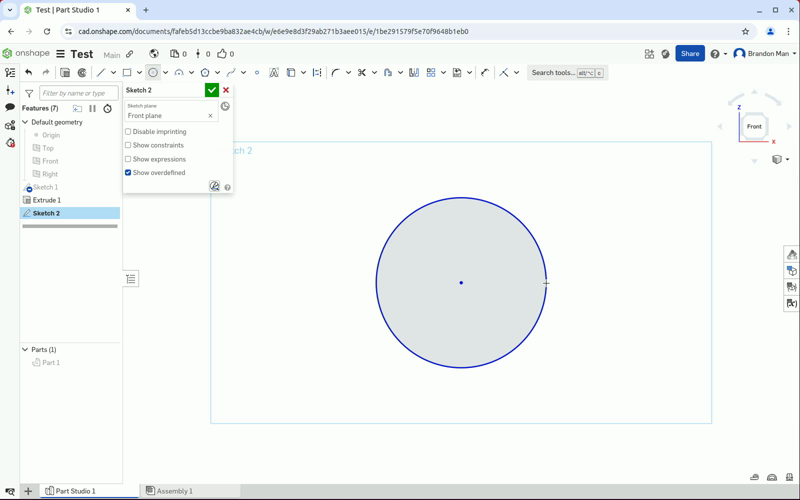
mouse_move(461, 282)
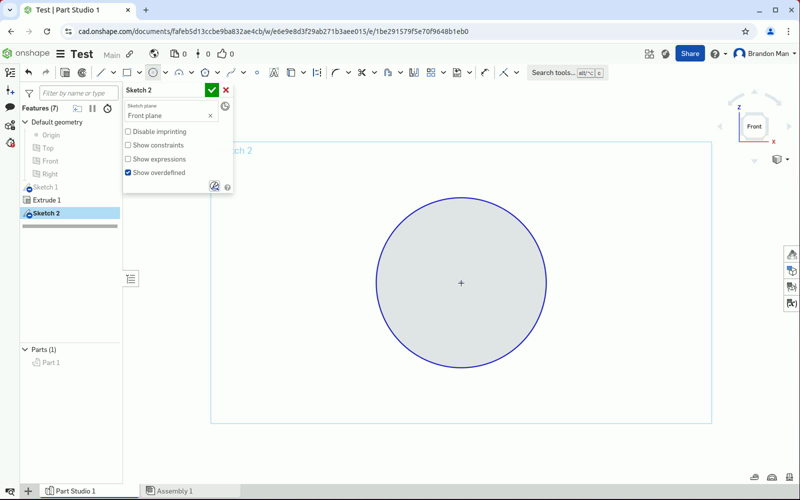
click(461, 282)
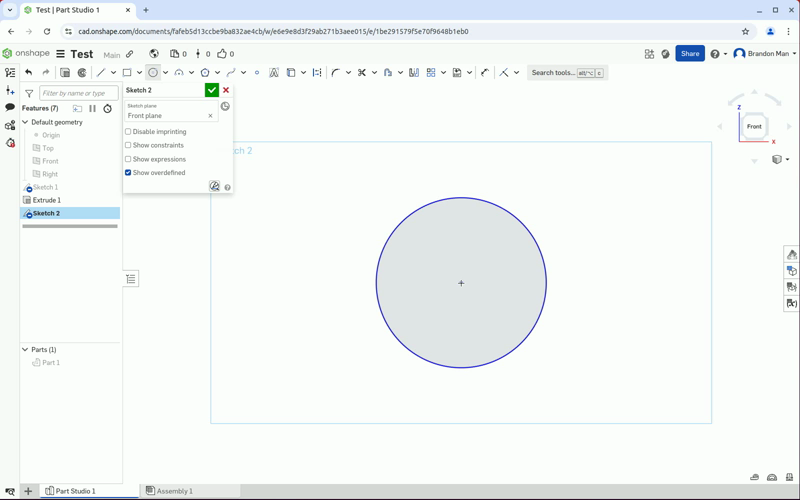
key_up(shift)
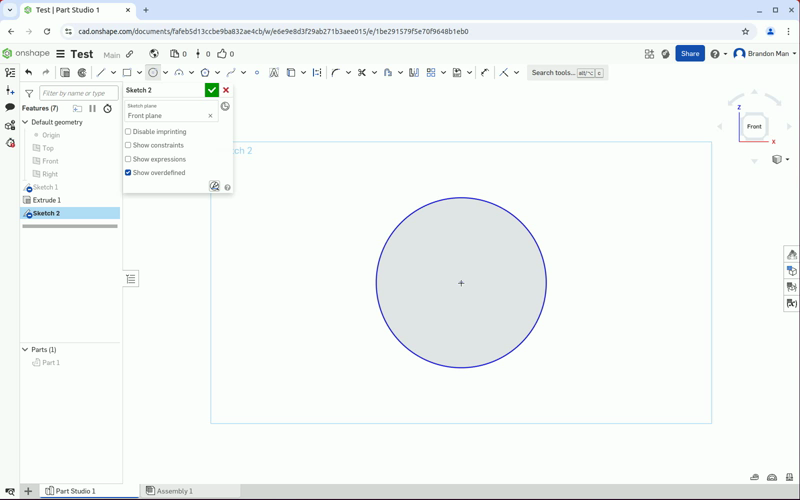
mouse_move(475, 282)
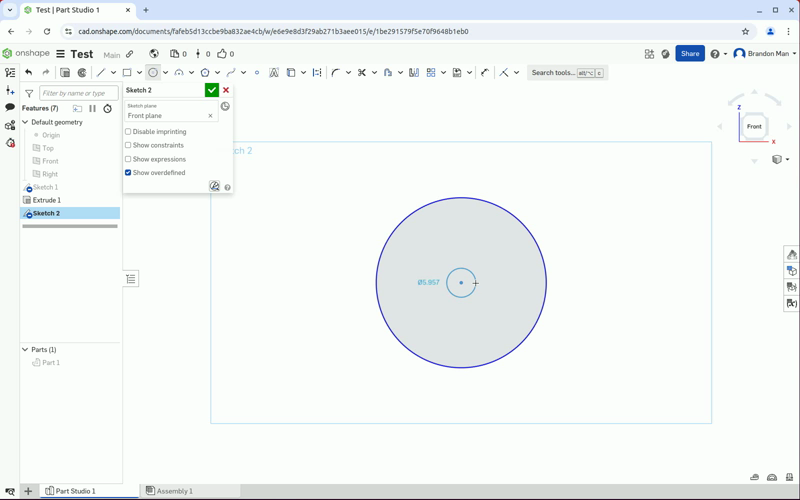
click(475, 282)
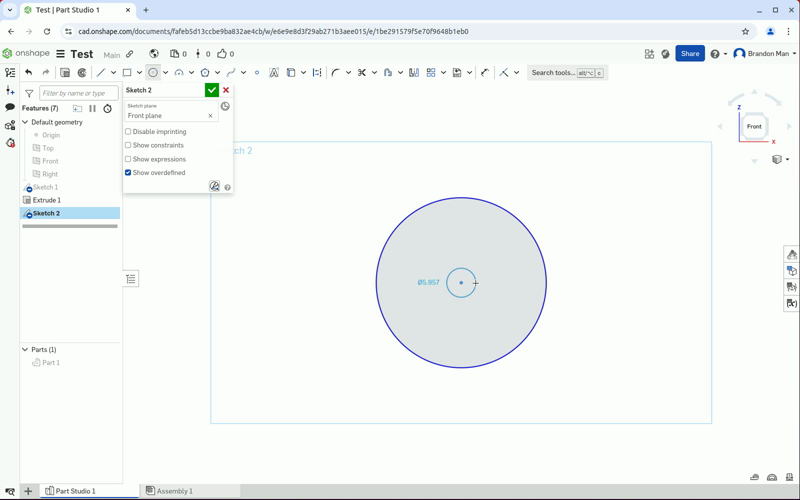
key(esc)
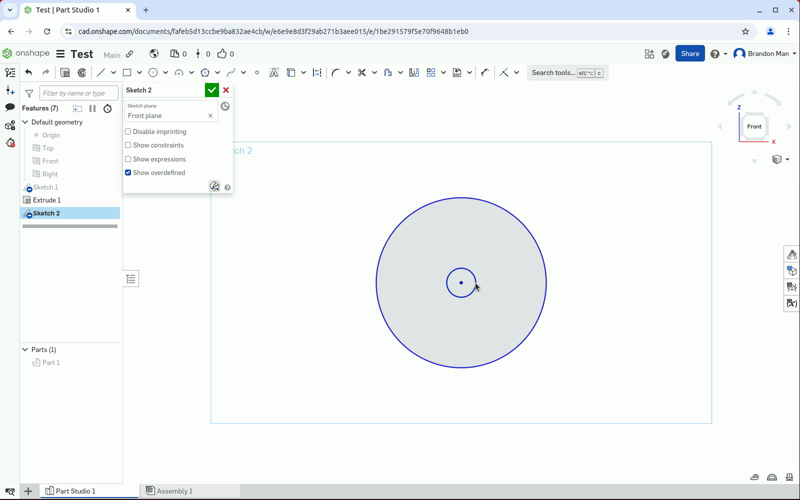
mouse_move(476, 218)
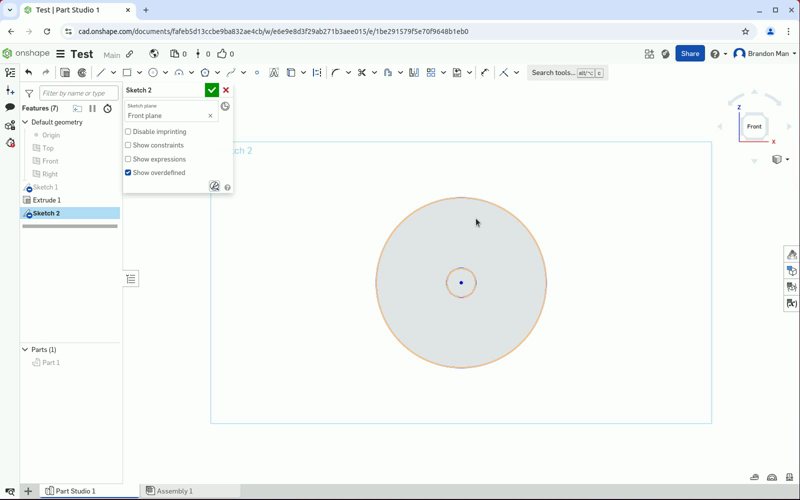
click(476, 218)
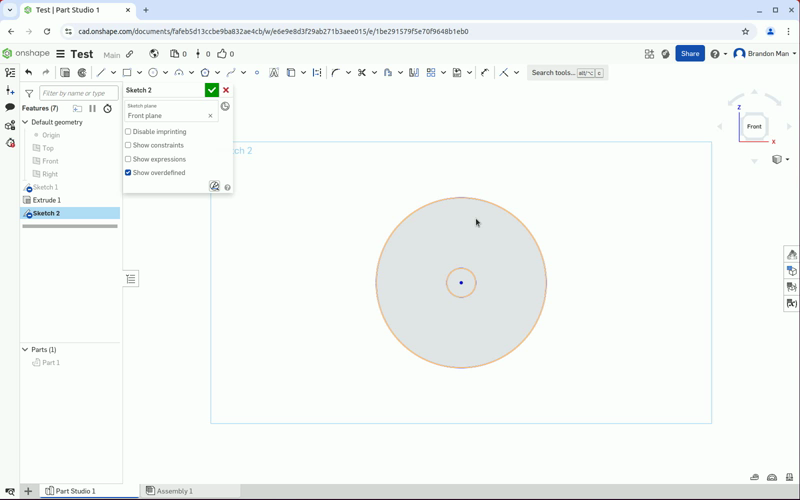
mouse_move(73, 352)
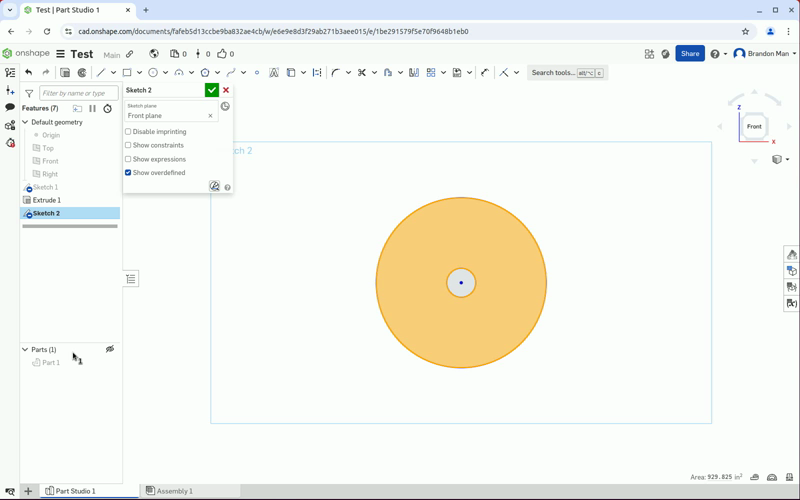
key(shift+y)
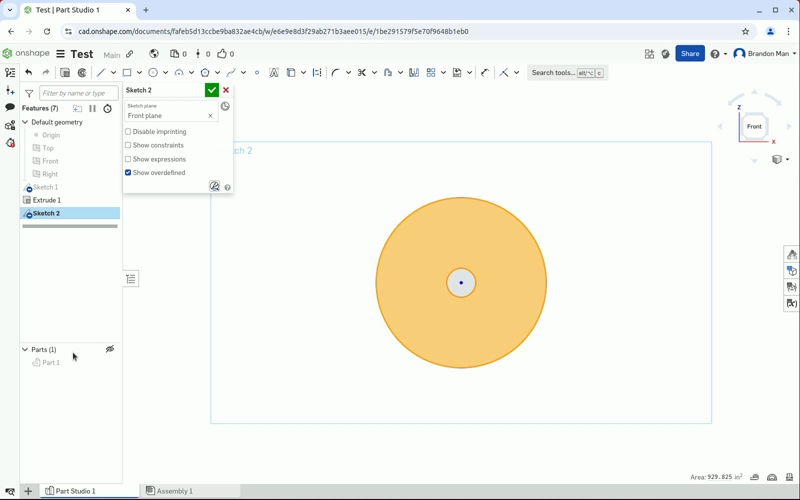
key(shift+e)
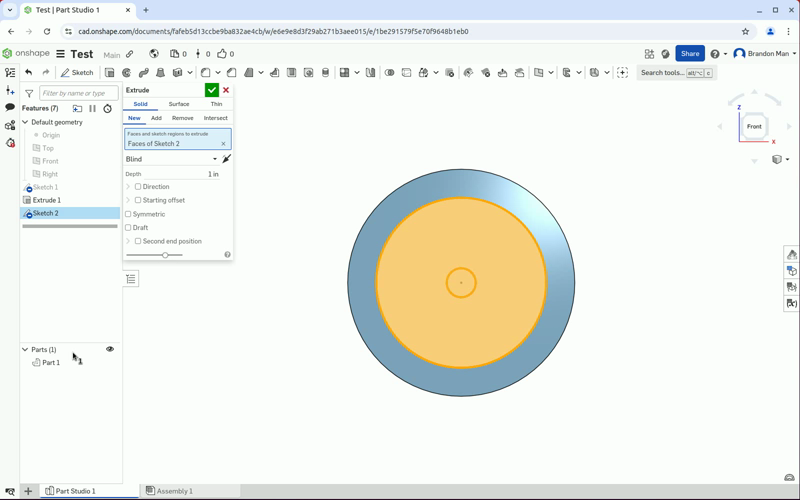
mouse_move(143, 106)
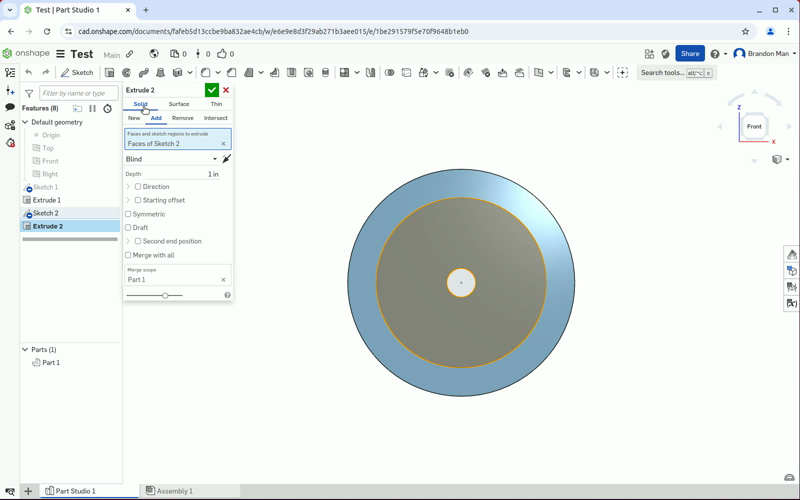
click(143, 106)
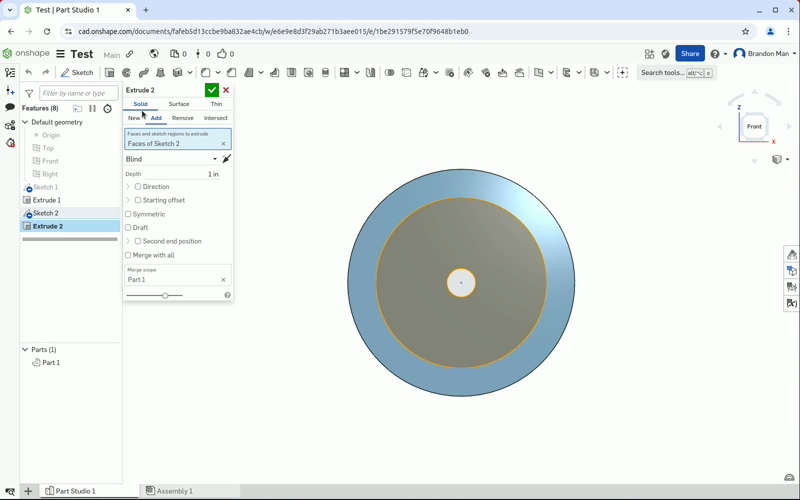
mouse_move(137, 120)
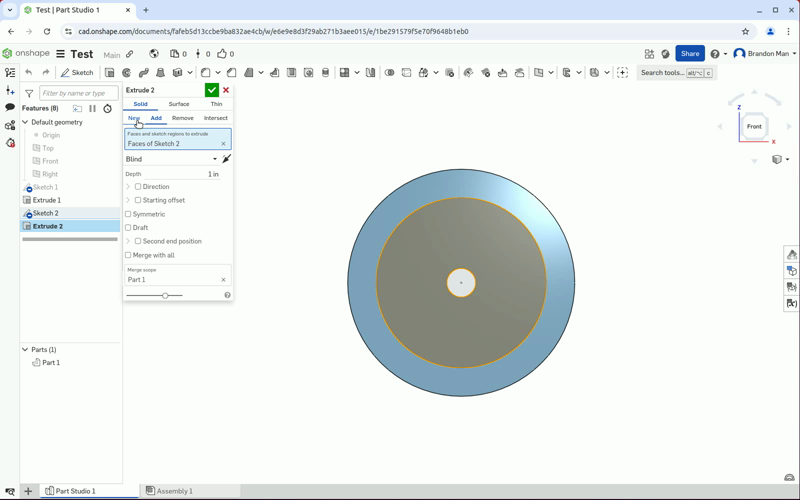
click(137, 120)
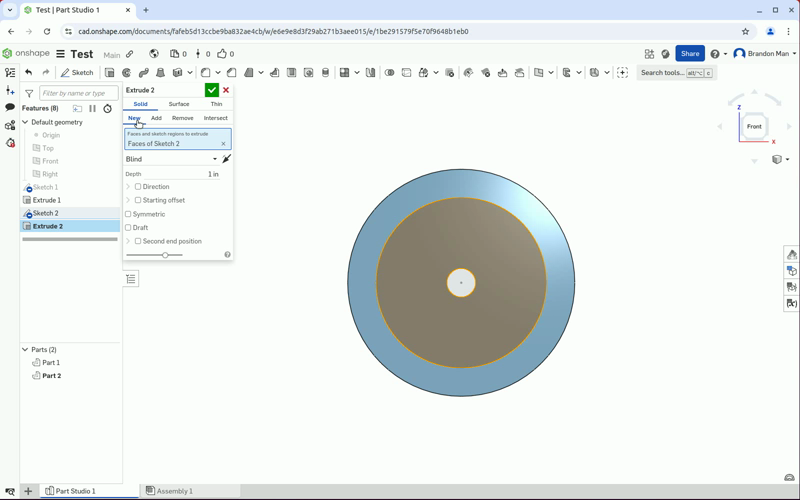
key(tab, 4)
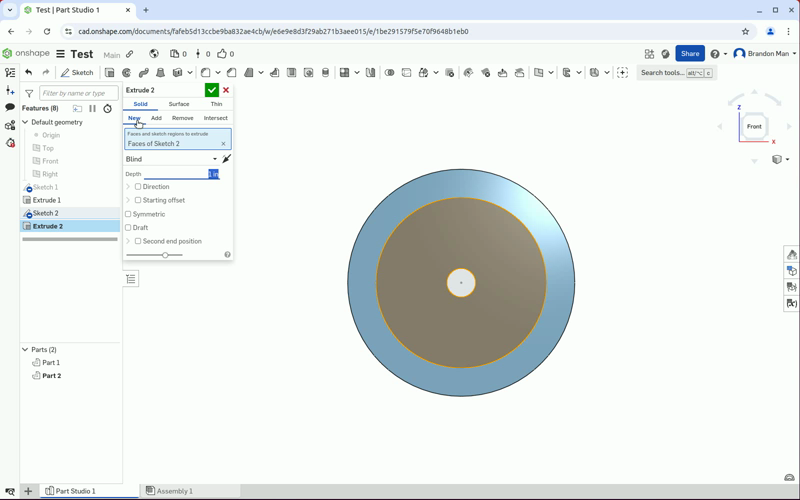
text(23.108)
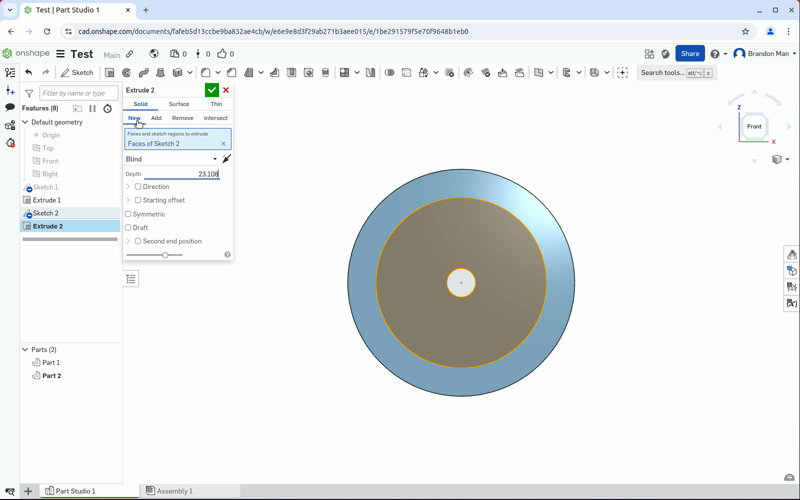
key(enter)
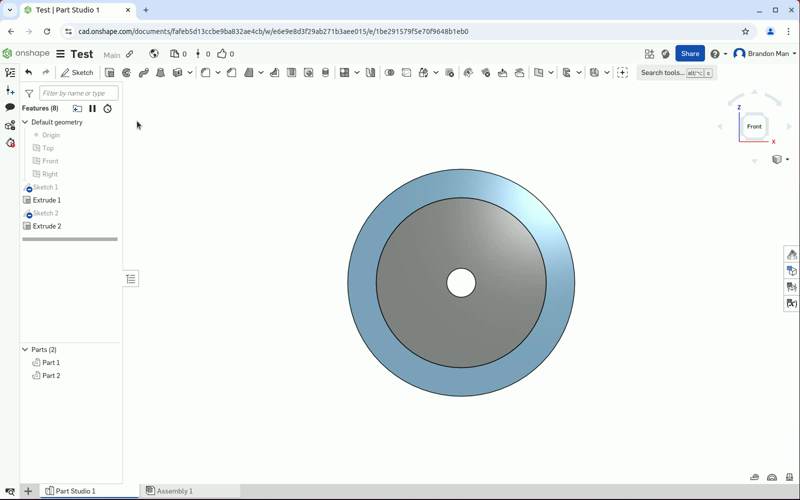
key(shift+h)
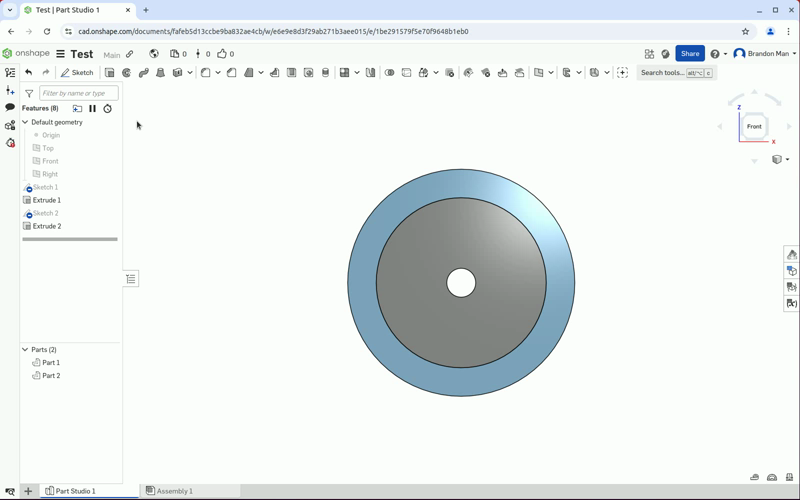
key(shift+h)
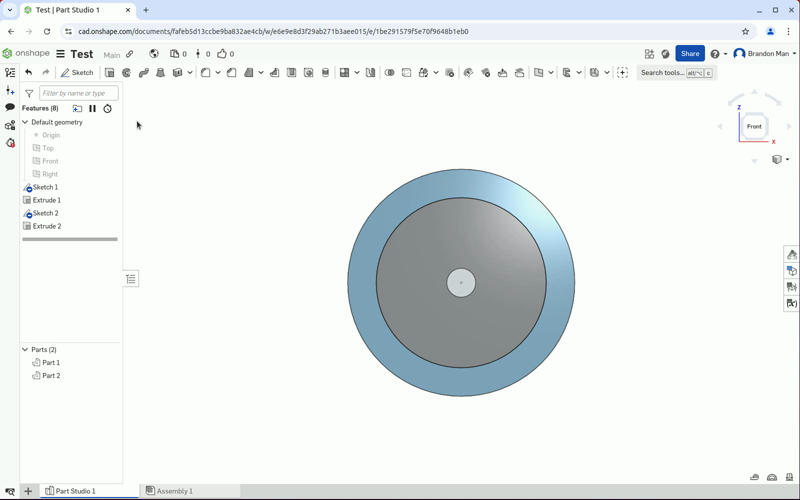
key(shift+7)
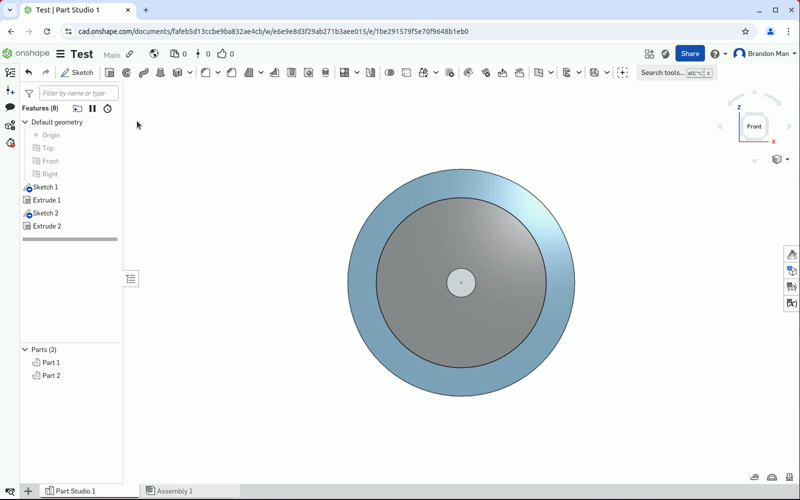
key(left, 2)
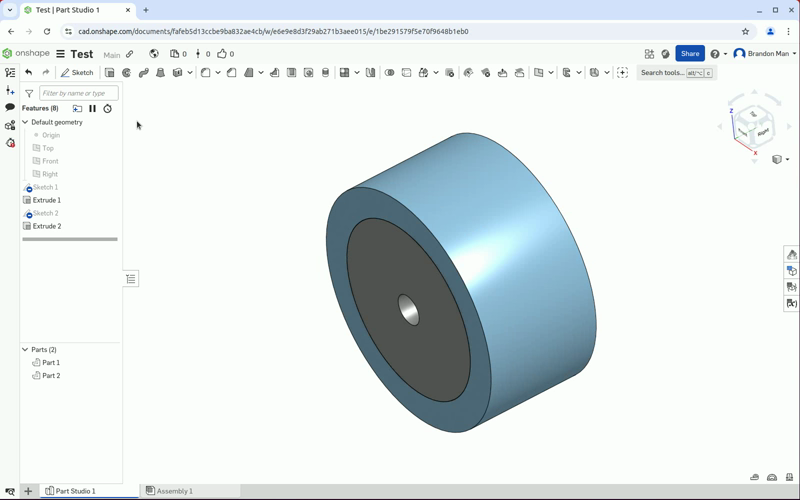
key(down, 2)
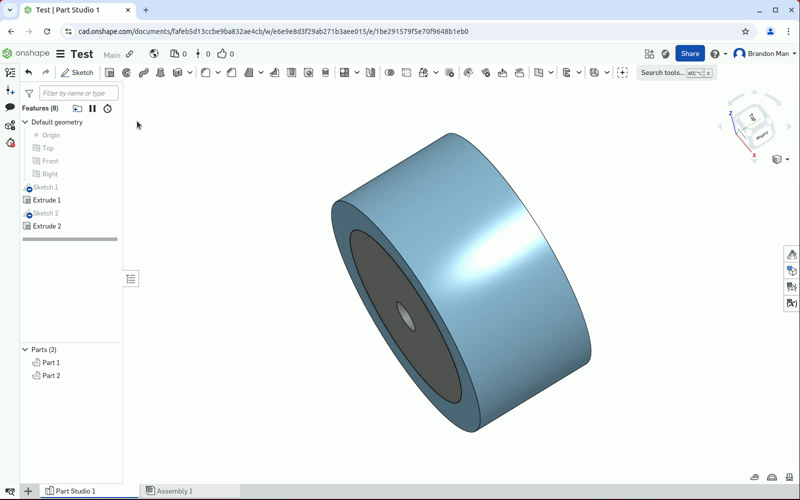
key(up, 2)
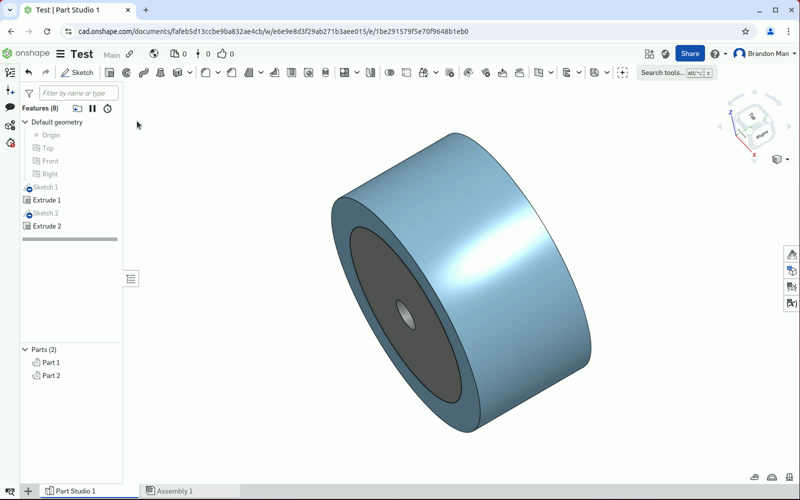
key(right, 2)
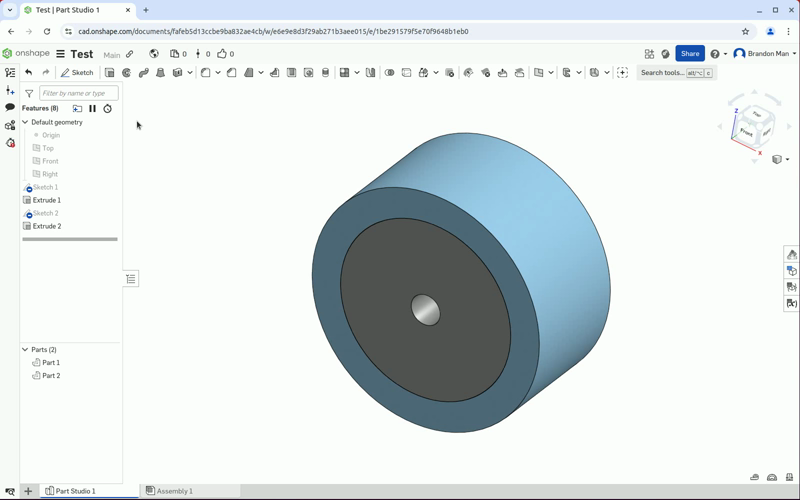
mouse_move(73, 189)
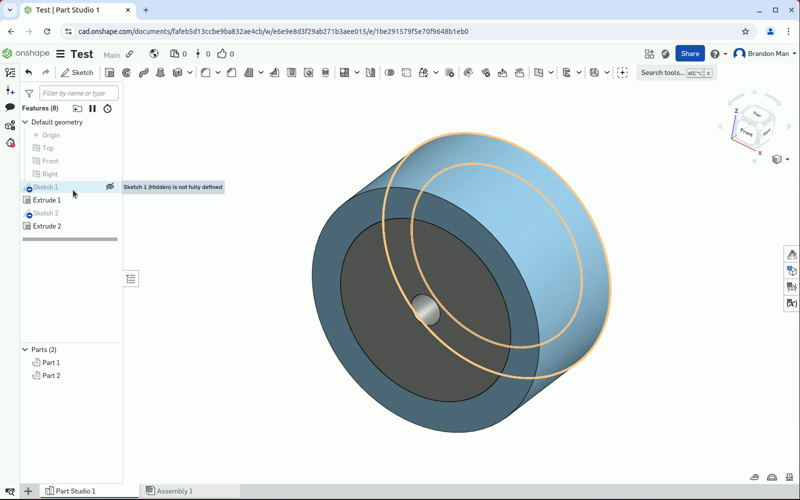
click(73, 189)